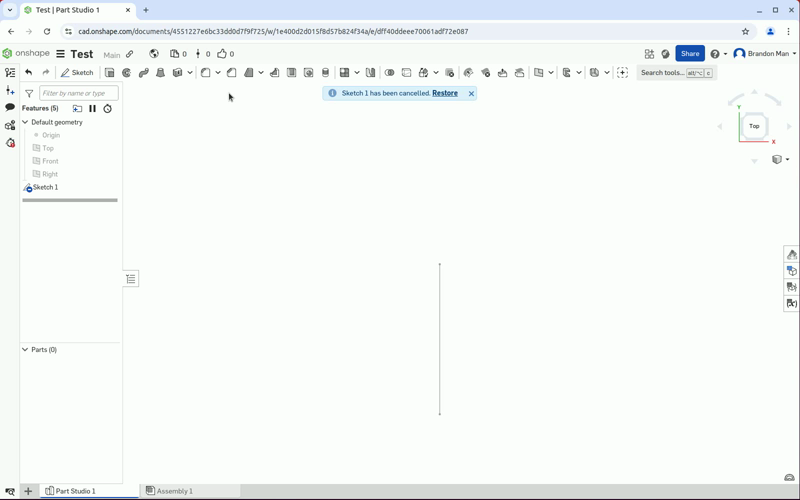
key(shift+h)
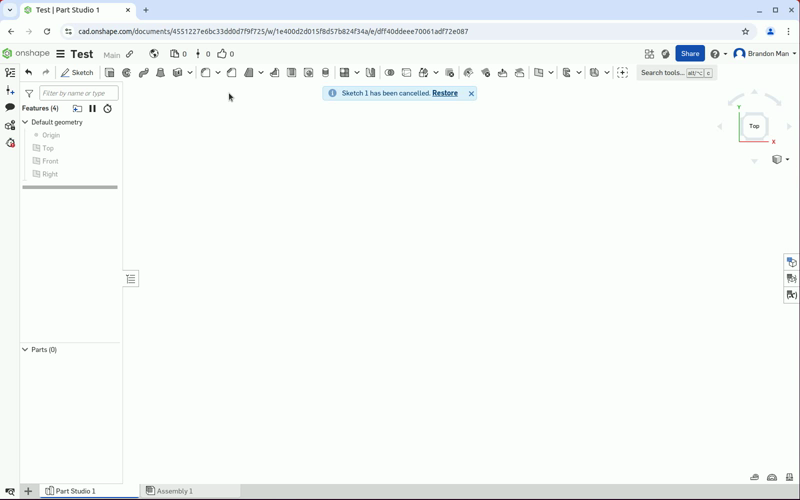
mouse_move(73, 352)
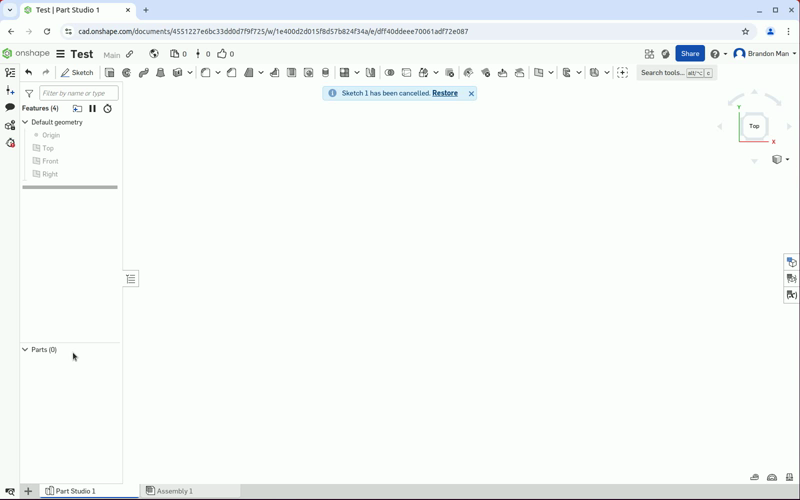
key(y)
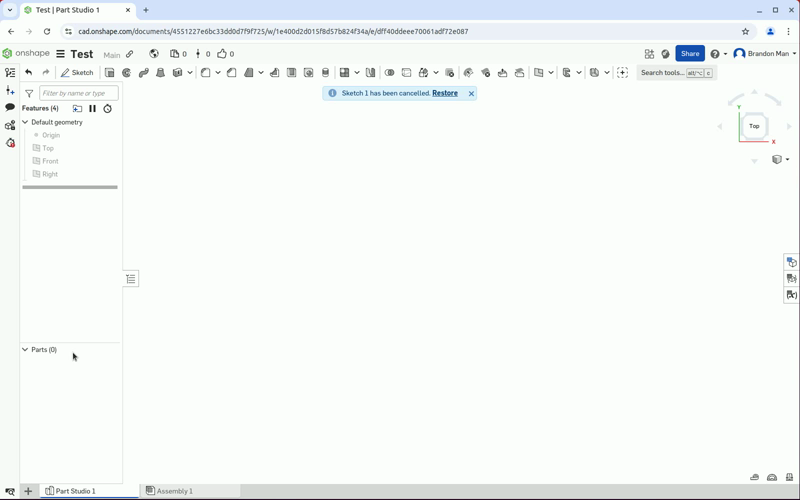
key(shift+p)
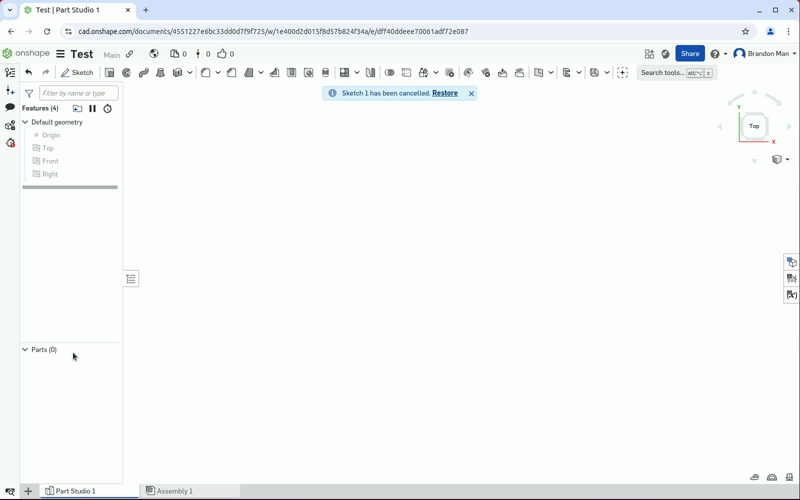
key(space)
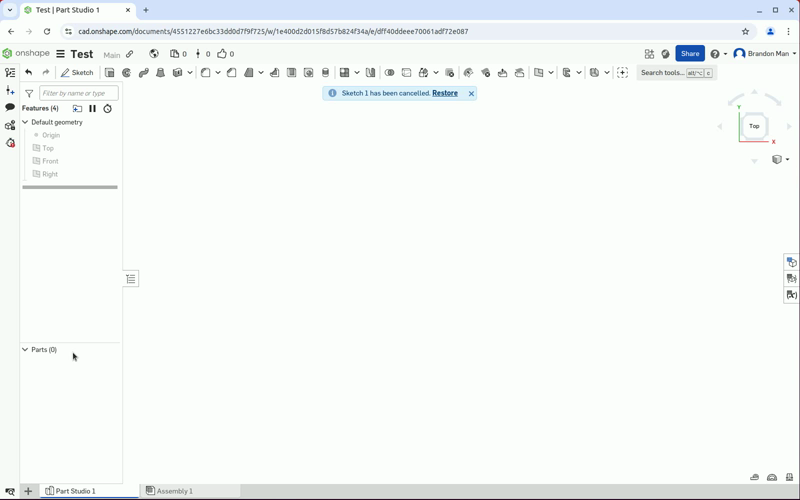
key_down(shift)
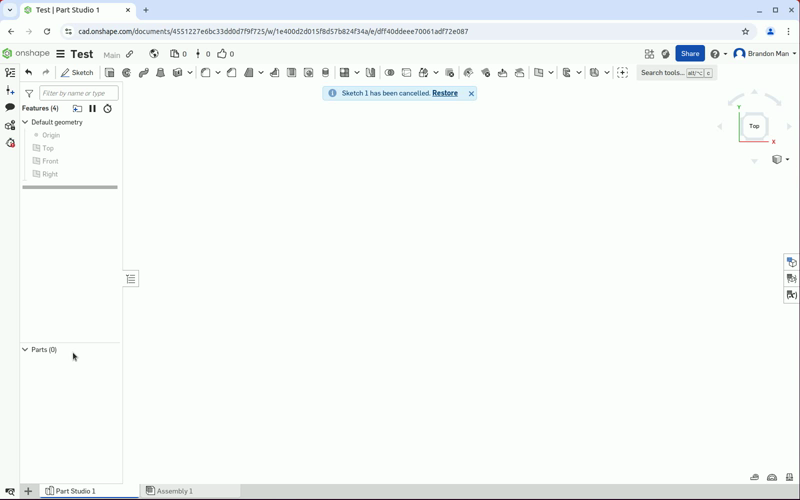
key(up)
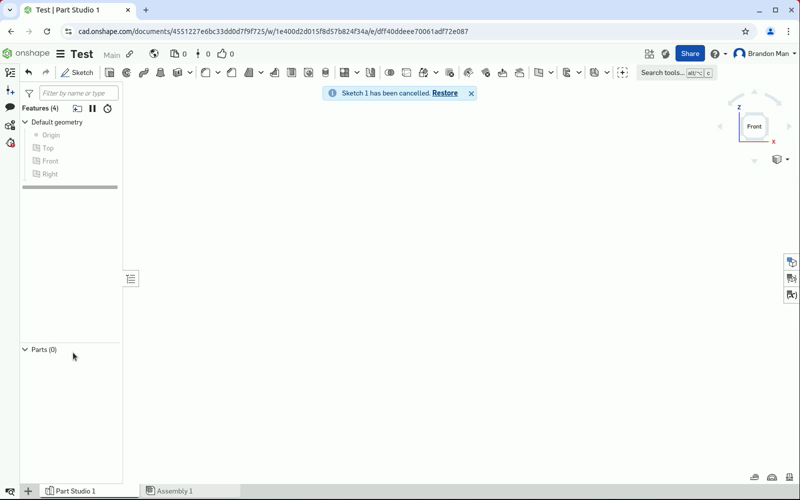
key_up(shift)
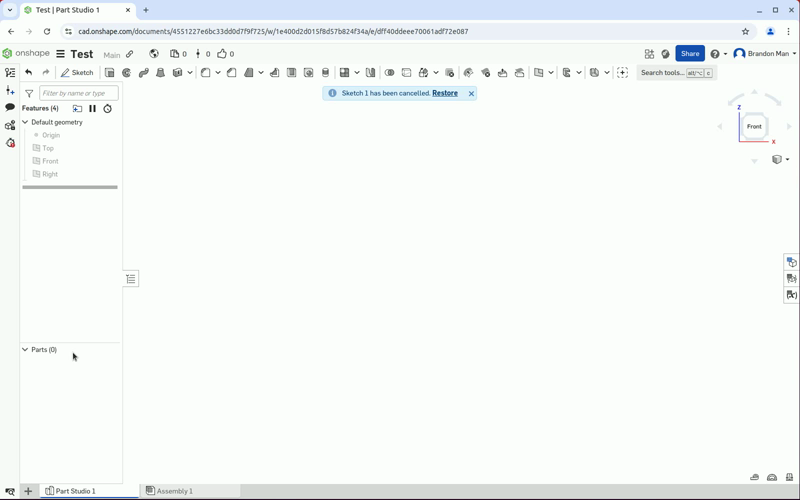
mouse_move(73, 352)
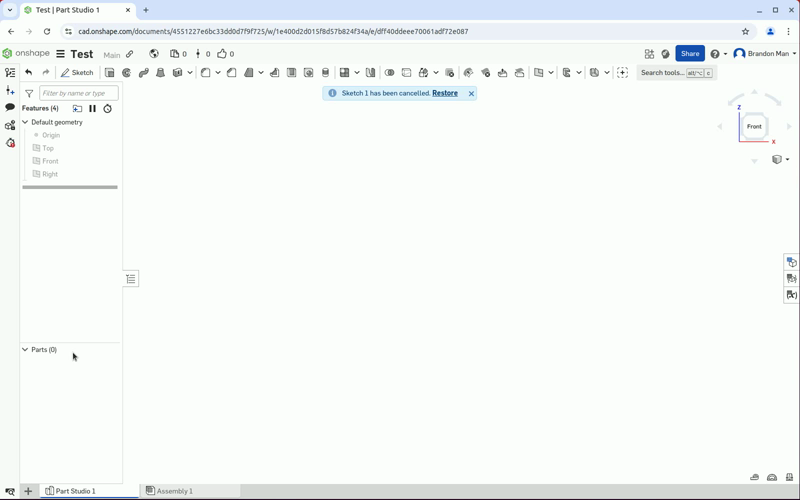
key(shift+y)
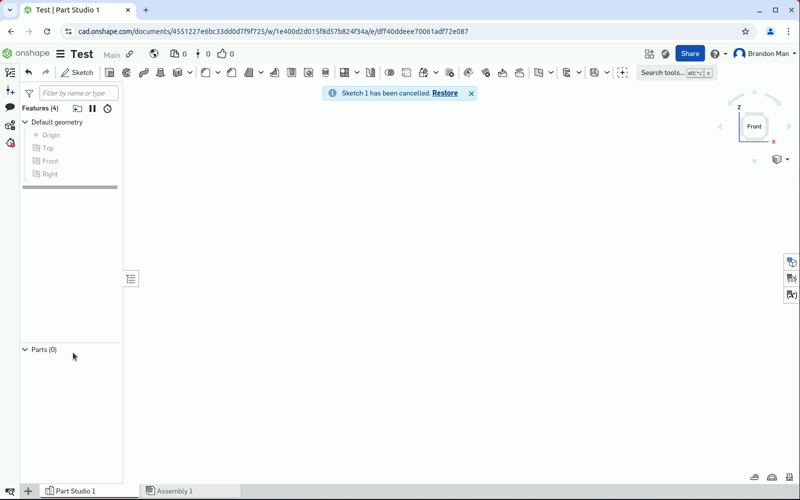
key(shift+s)
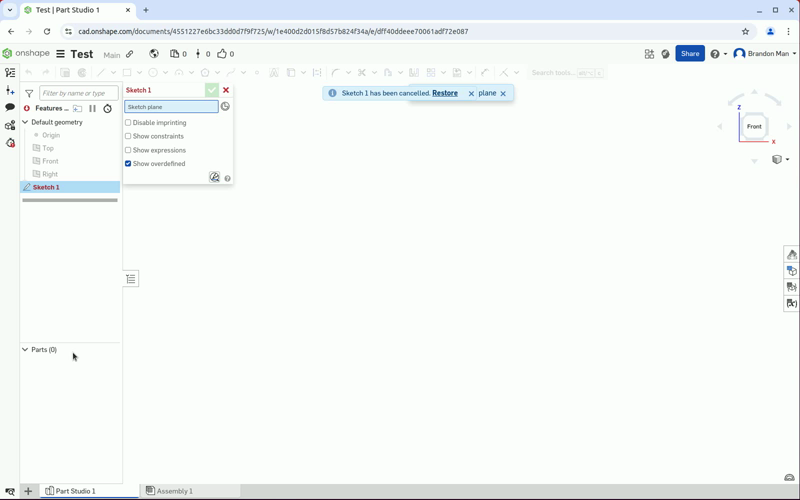
mouse_move(73, 163)
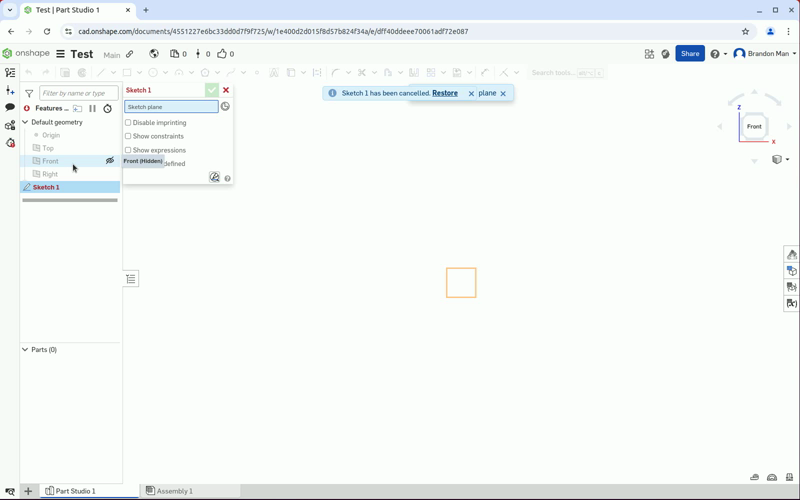
click(73, 163)
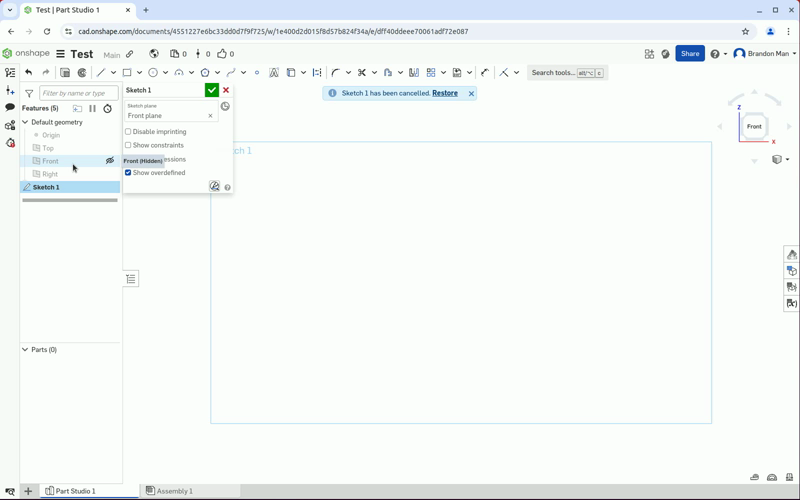
mouse_move(73, 352)
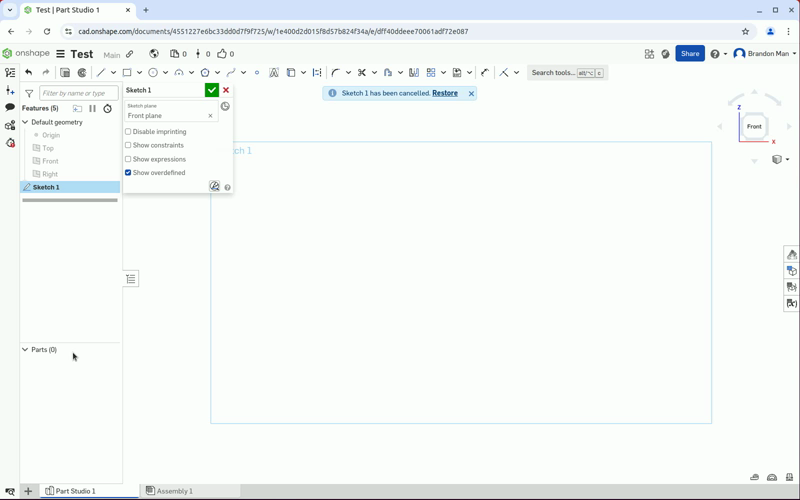
key(y)
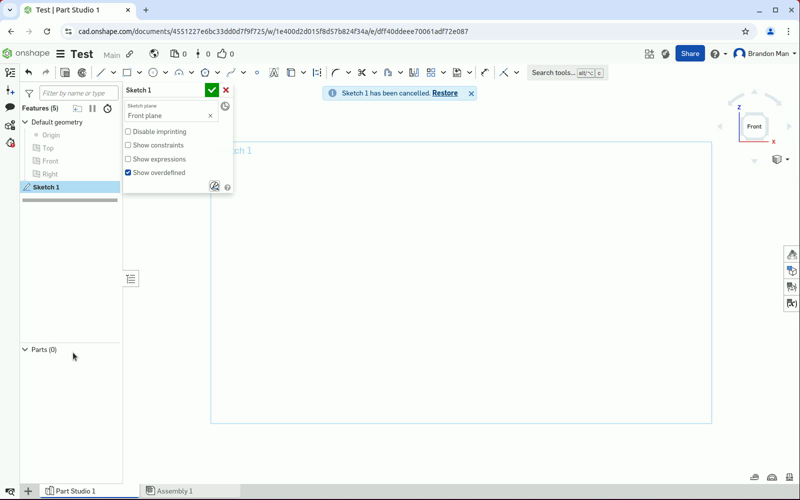
key(l)
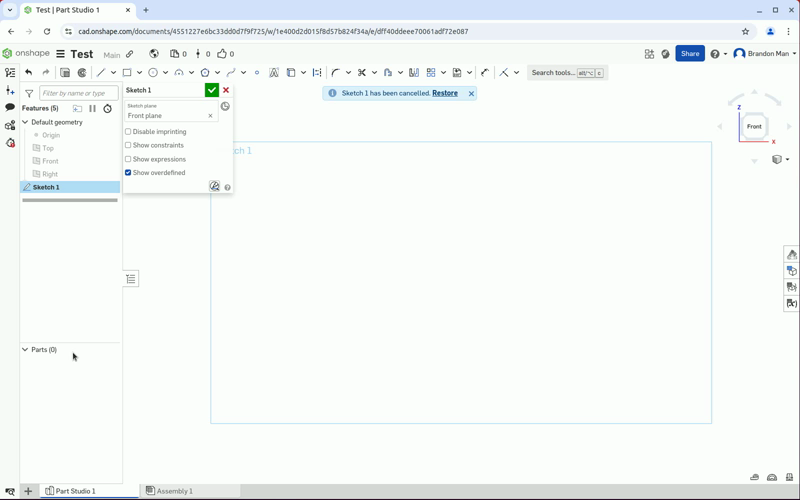
key_down(shift)
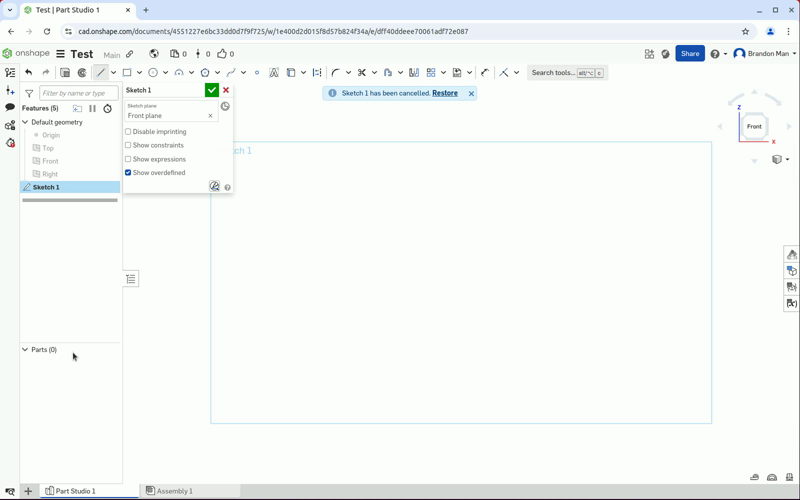
mouse_move(460, 357)
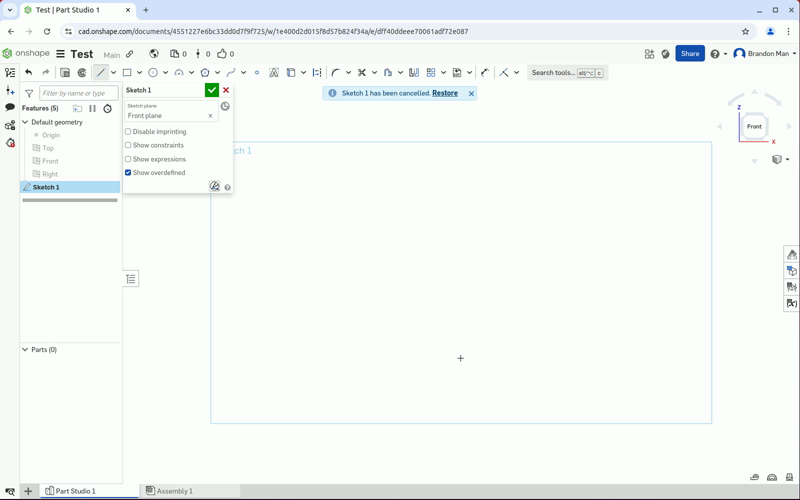
click(460, 357)
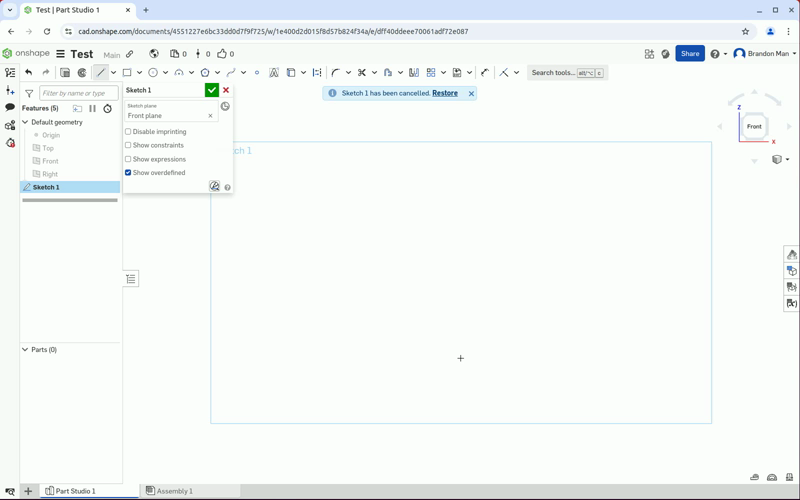
key_up(shift)
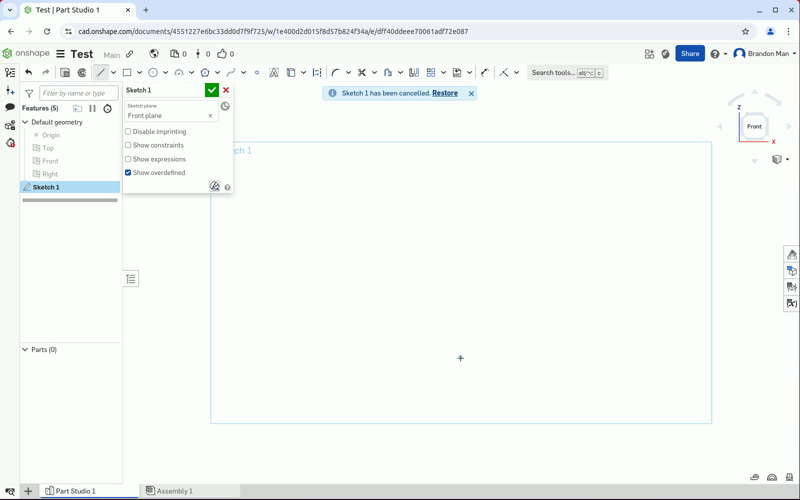
key_down(shift)
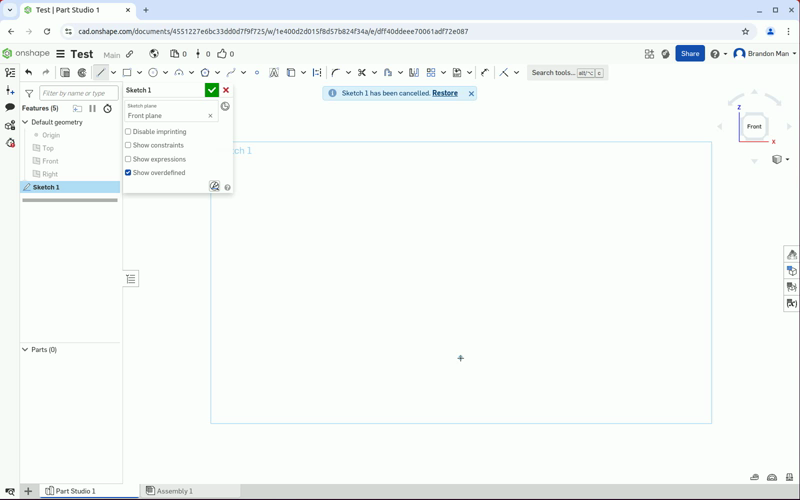
mouse_move(573, 357)
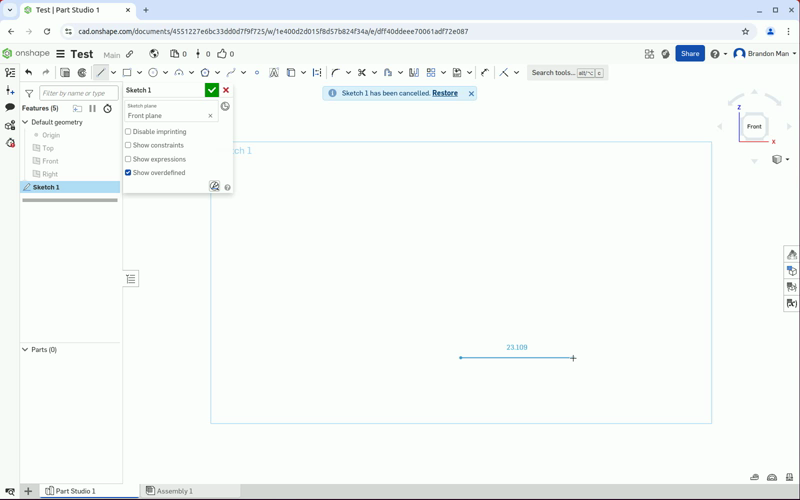
click(573, 357)
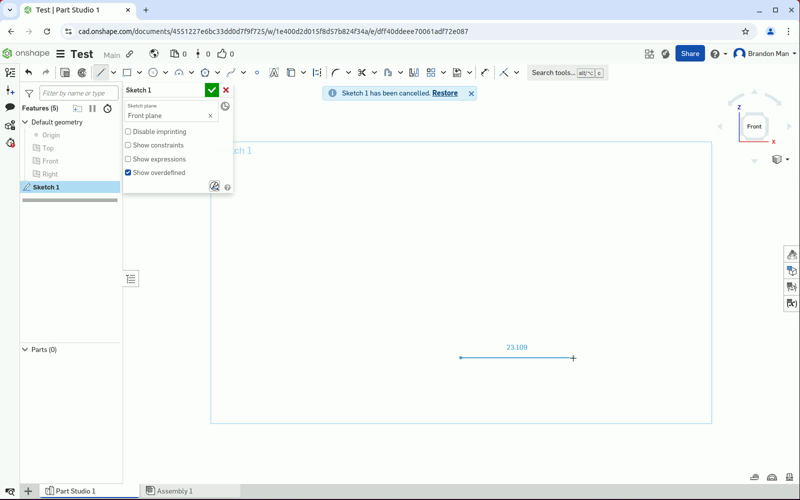
key_up(shift)
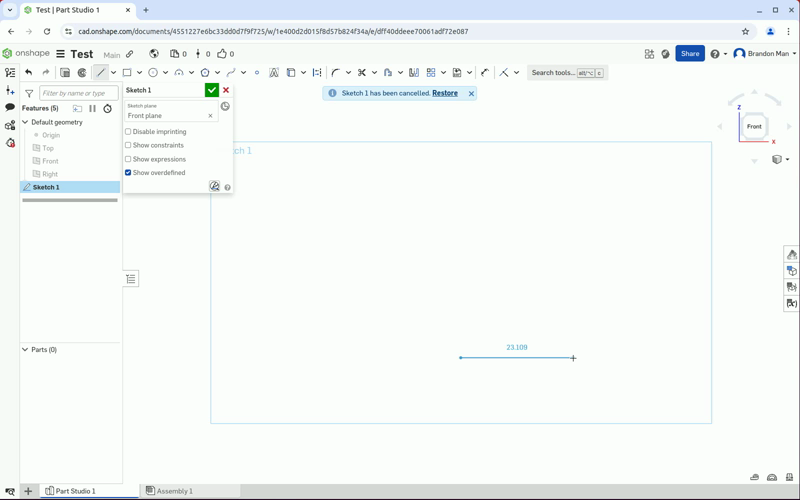
key_down(shift)
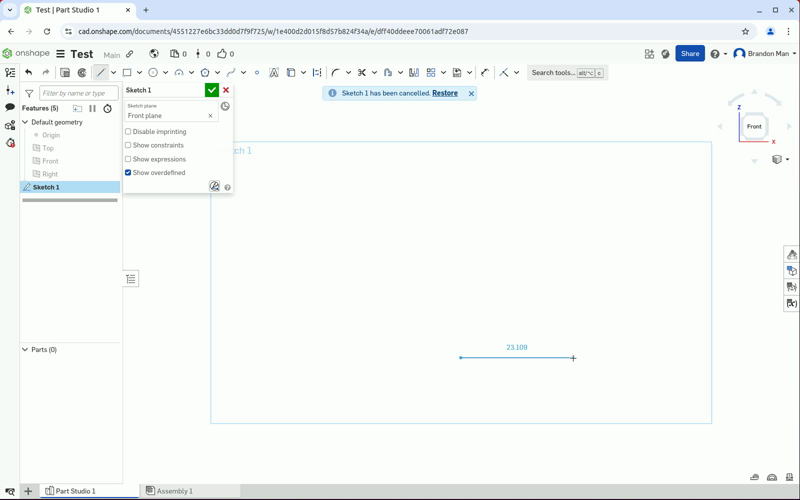
mouse_move(573, 283)
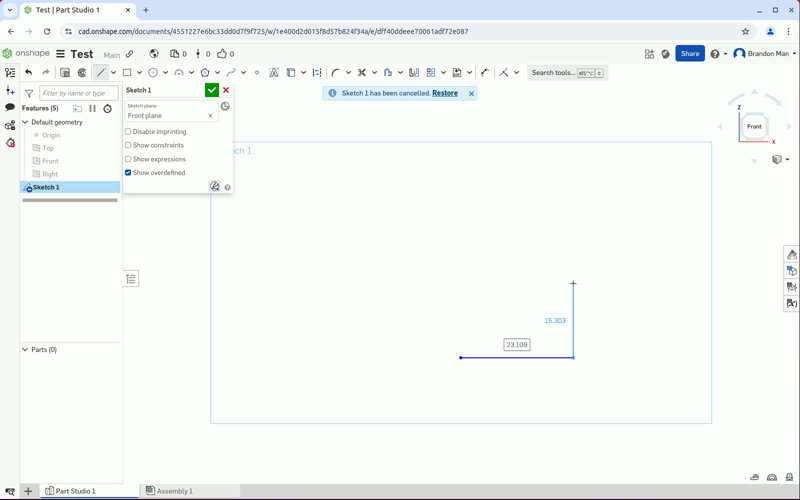
click(573, 283)
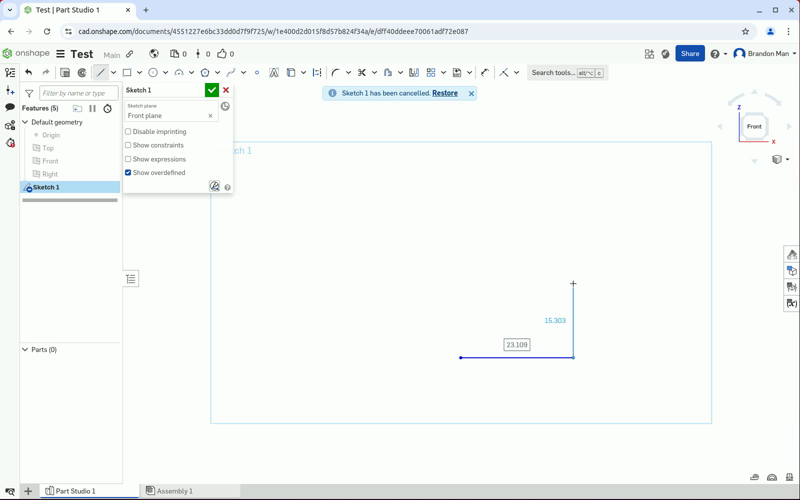
key_up(shift)
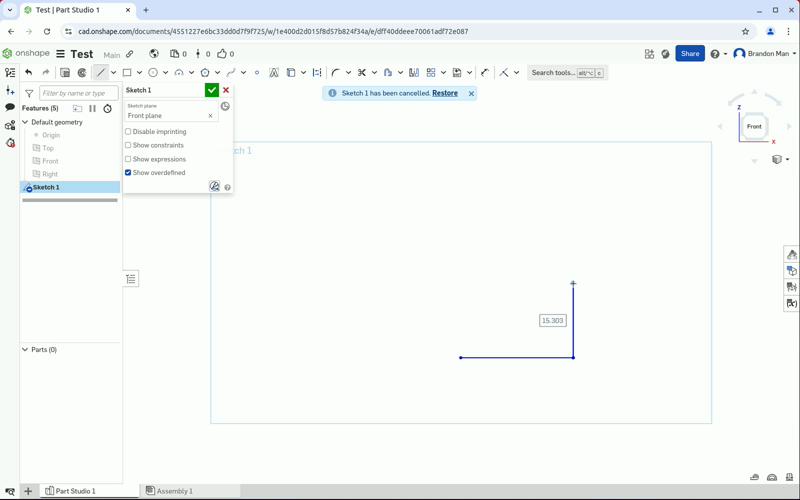
key_down(shift)
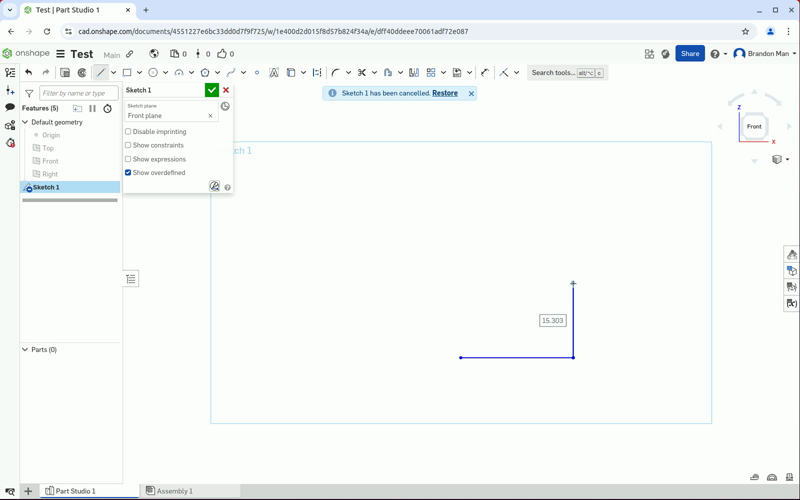
mouse_move(460, 283)
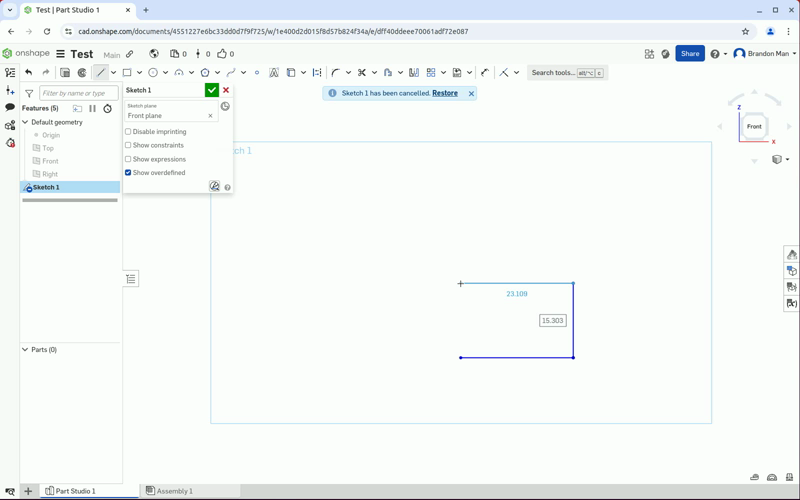
click(460, 283)
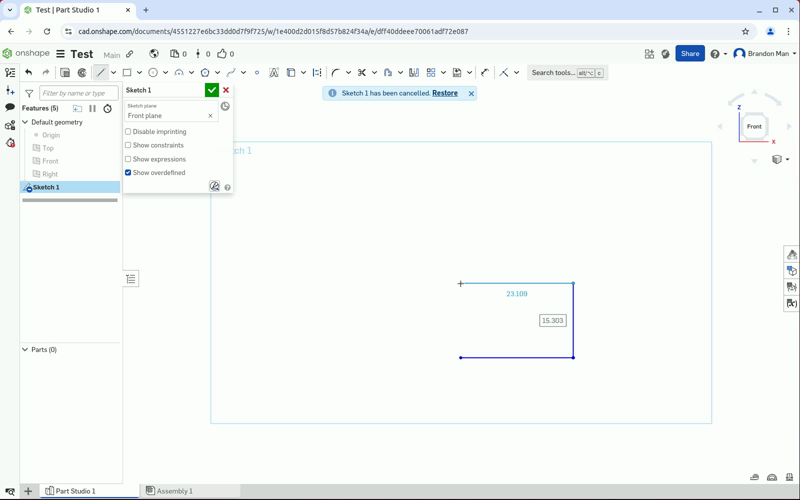
key_up(shift)
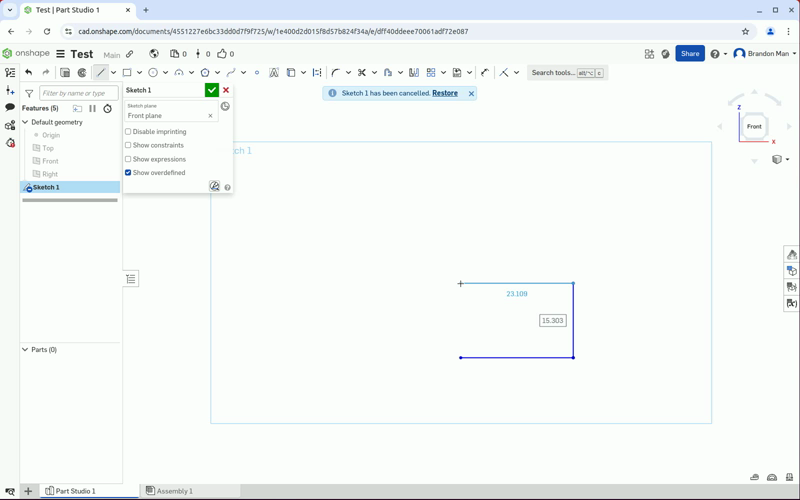
key_down(shift)
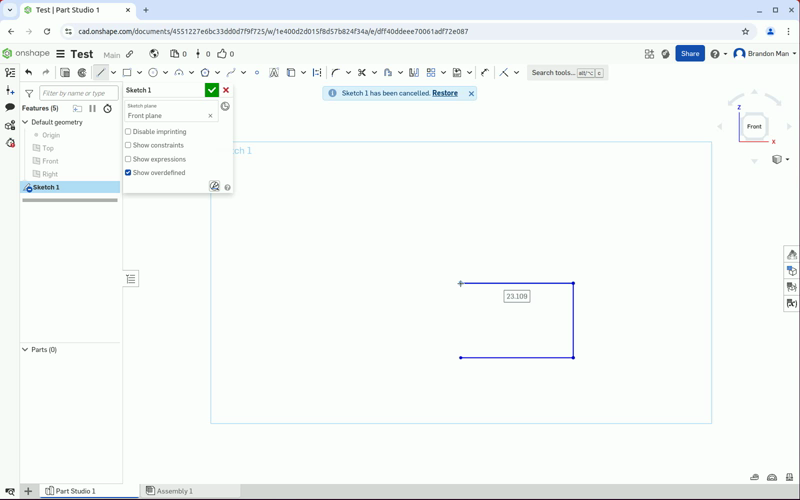
mouse_move(460, 357)
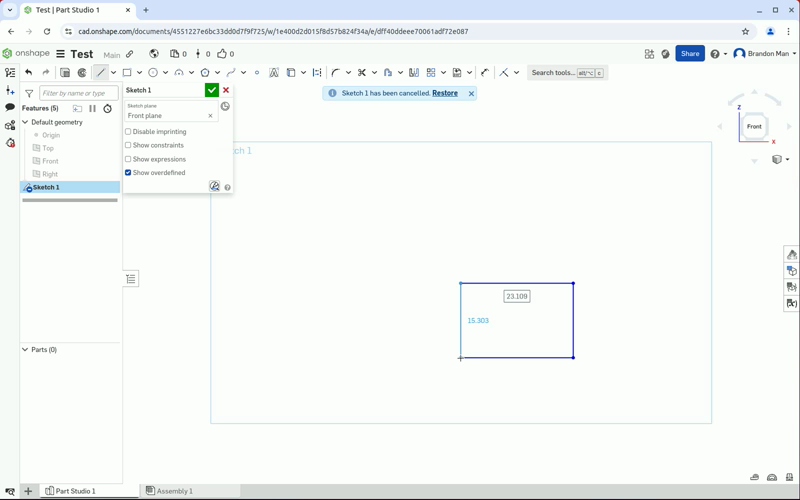
key_up(shift)
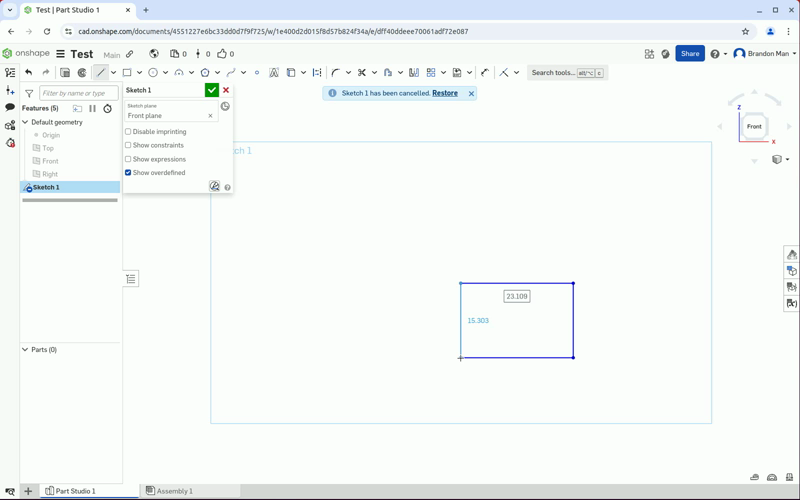
click(460, 357)
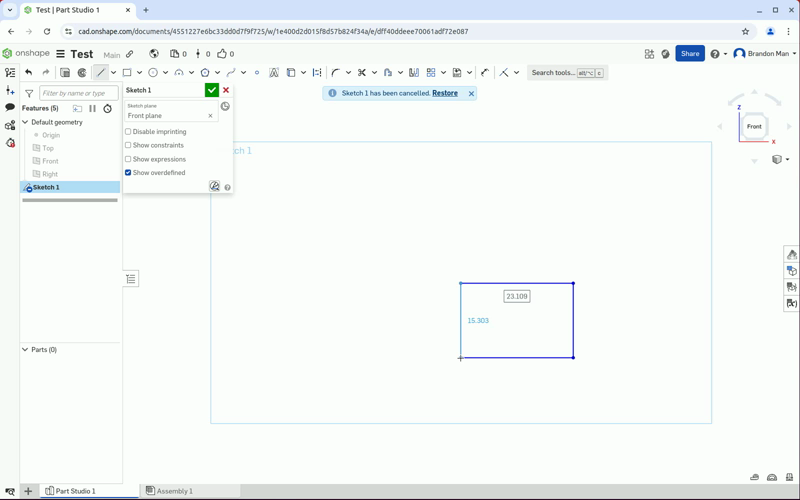
key(esc)
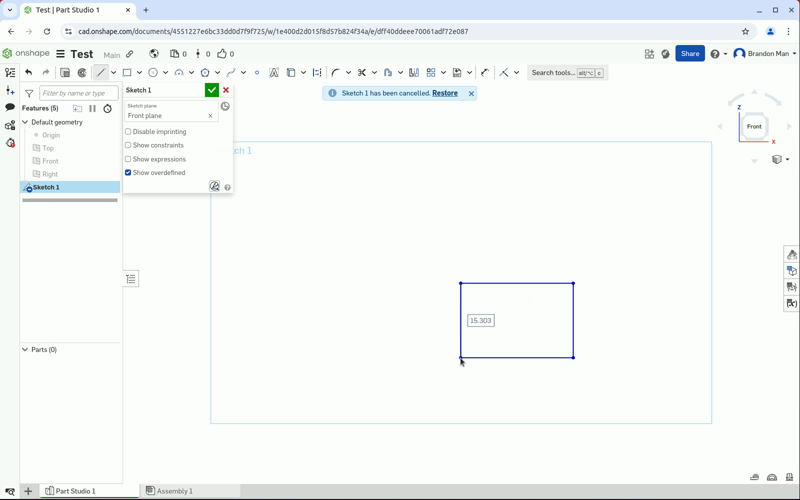
mouse_move(493, 330)
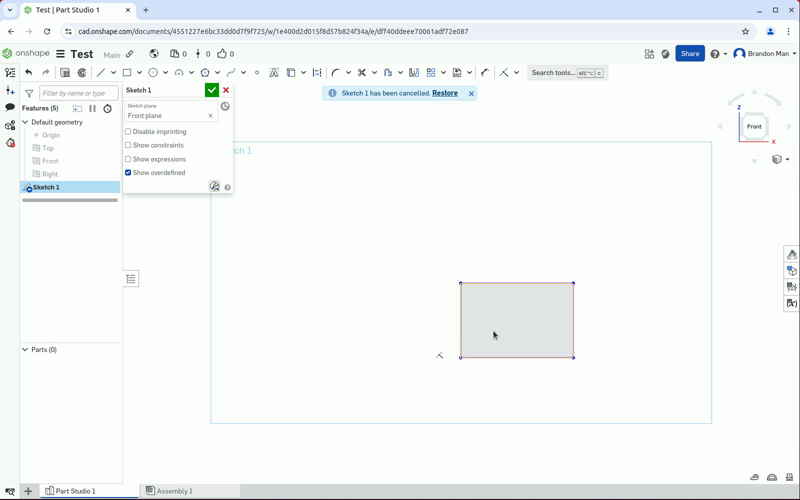
click(493, 330)
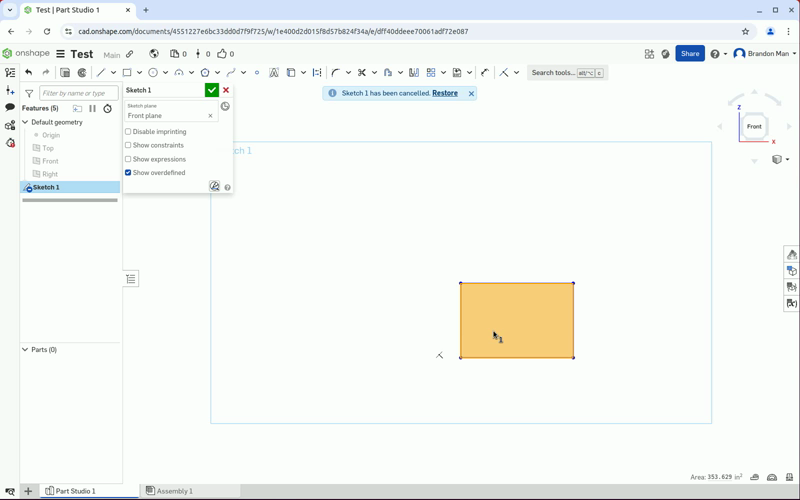
mouse_move(73, 352)
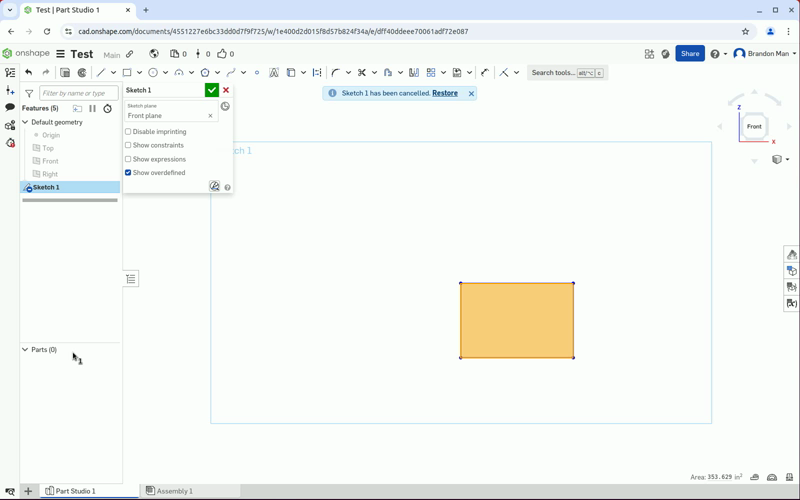
key(shift+y)
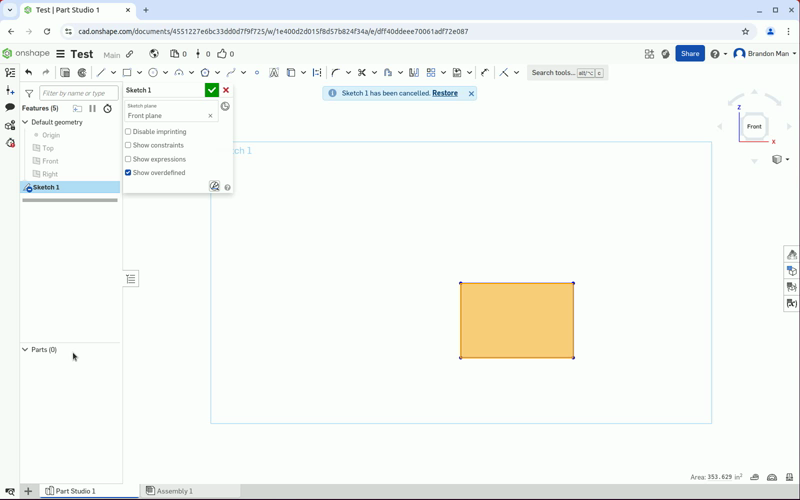
key(shift+e)
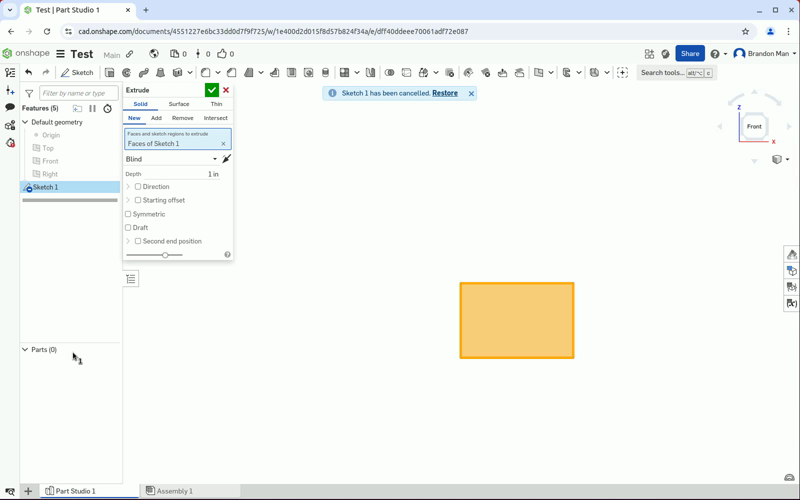
mouse_move(143, 106)
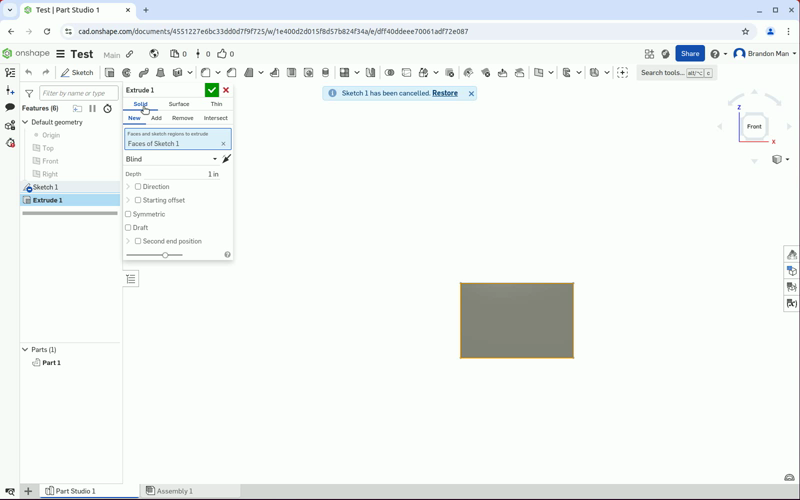
click(143, 106)
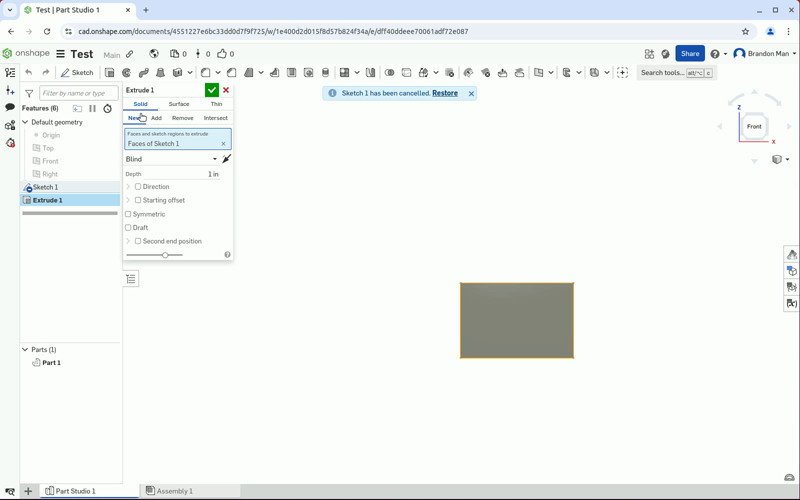
mouse_move(137, 120)
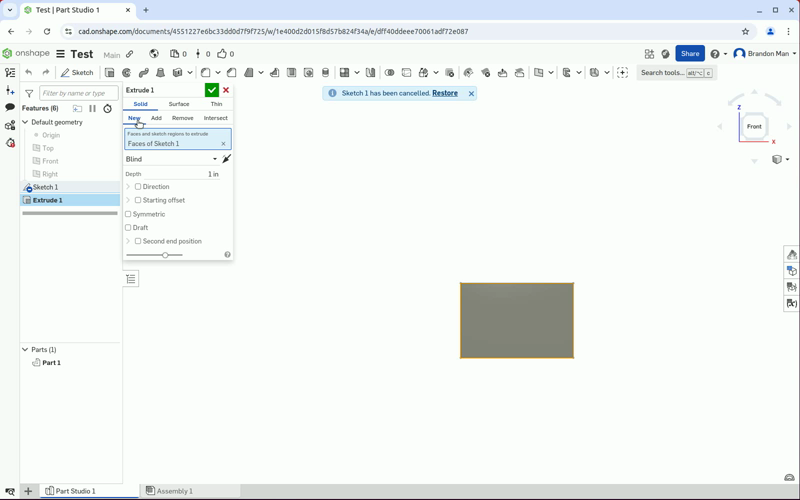
click(137, 120)
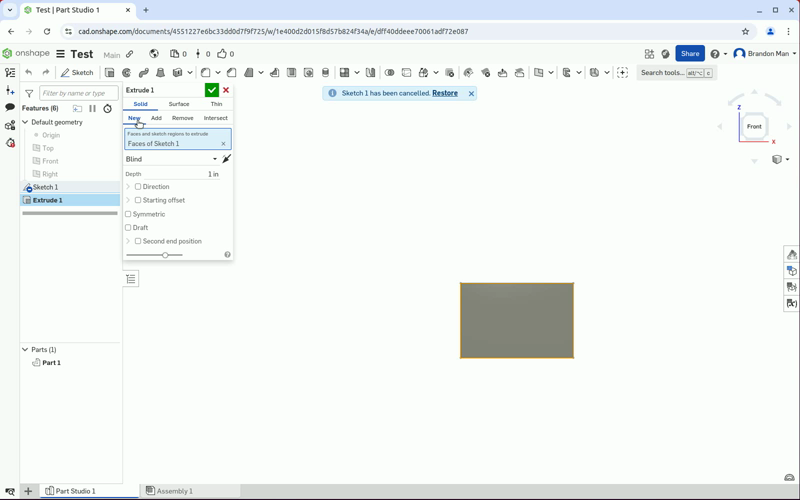
key(tab, 4)
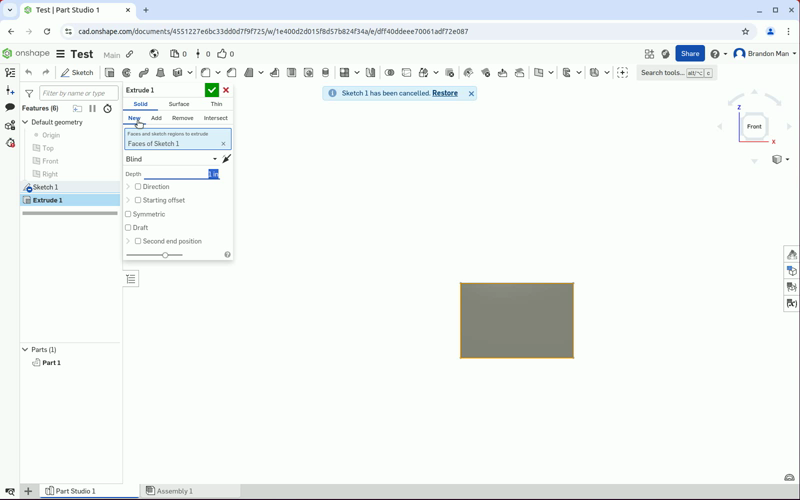
text(-15.405)
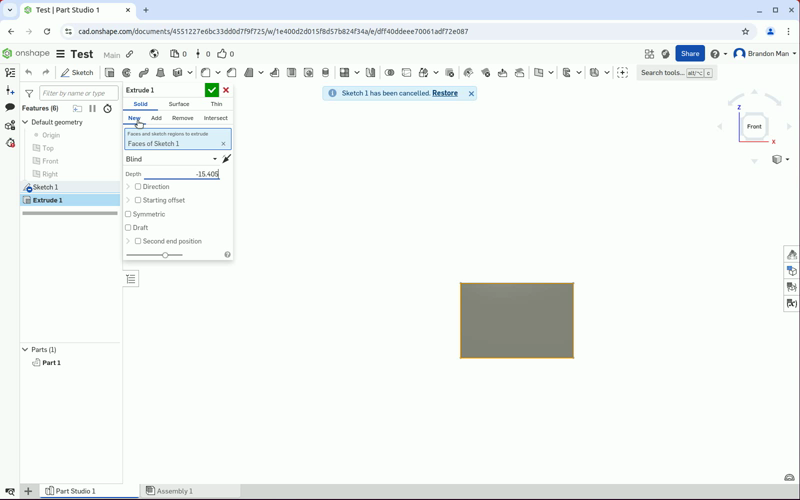
key(enter)
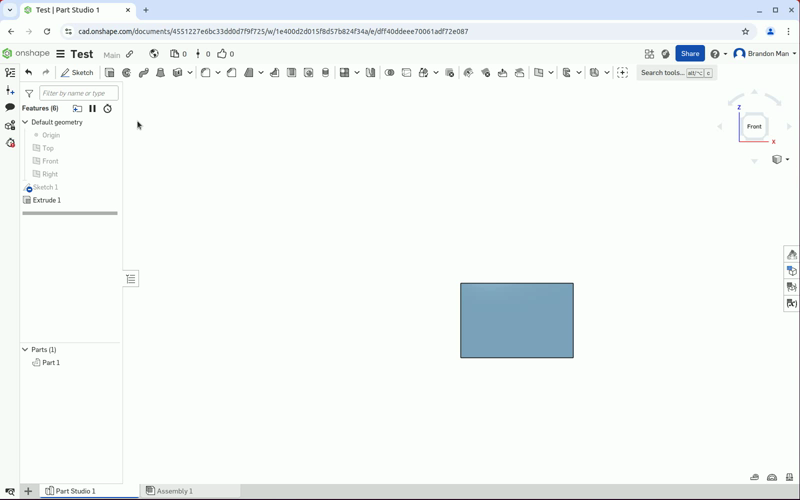
key(shift+h)
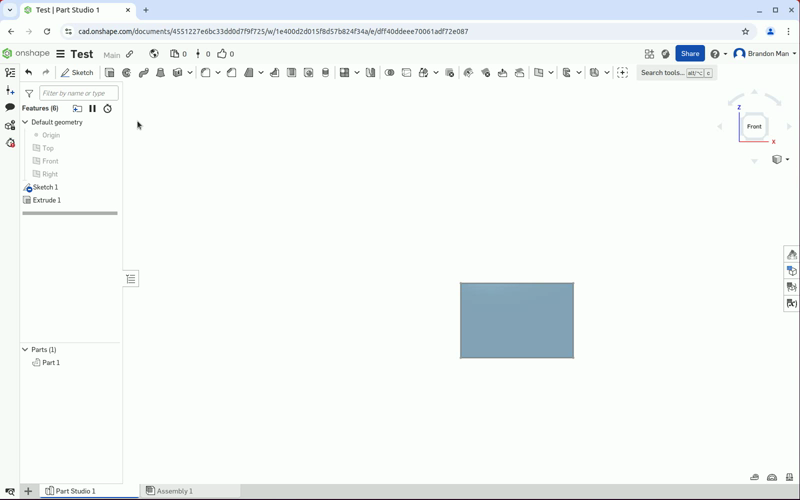
key(shift+h)
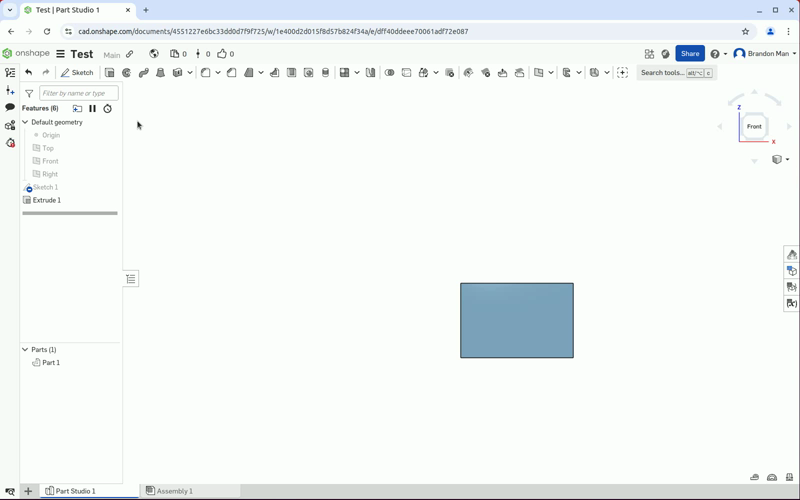
mouse_move(73, 189)
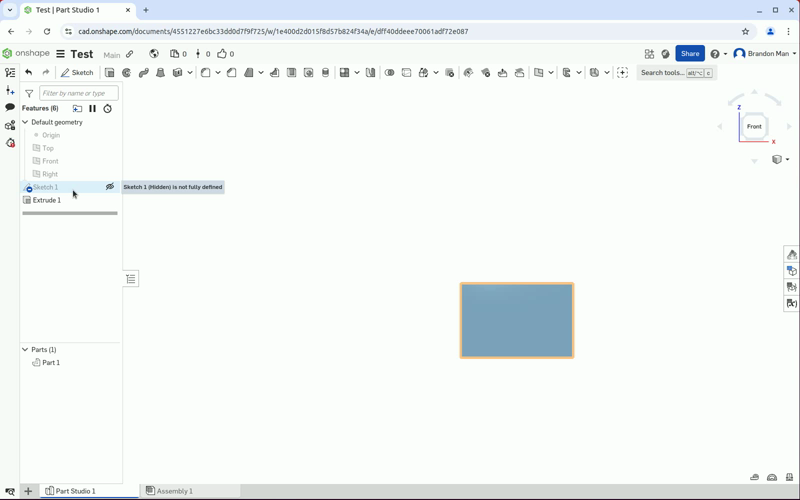
click(73, 189)
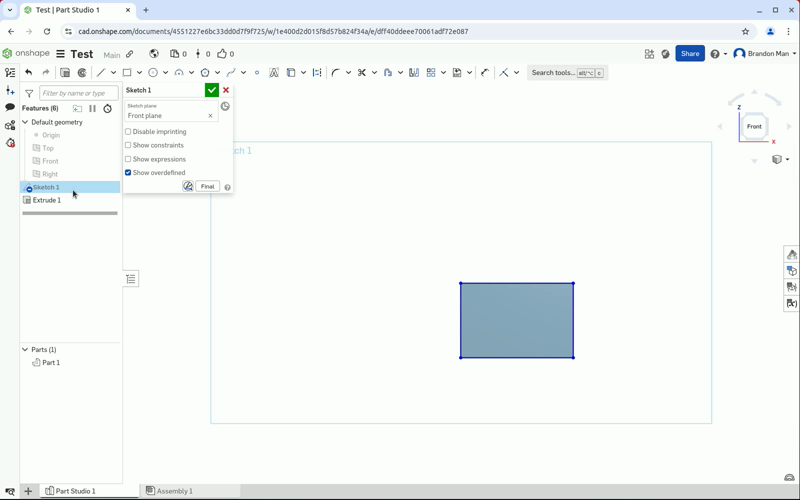
mouse_move(229, 92)
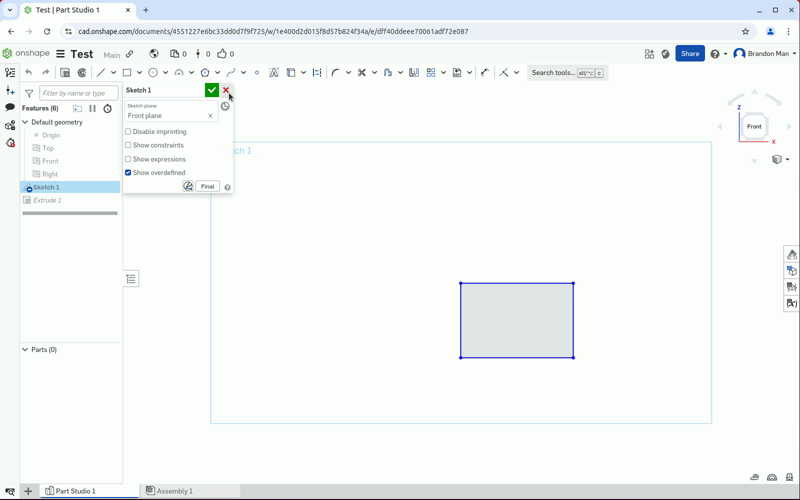
click(229, 92)
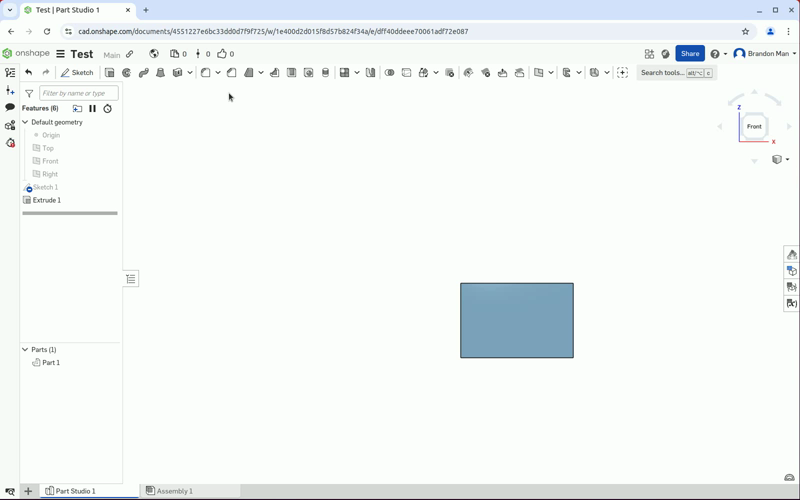
mouse_move(73, 352)
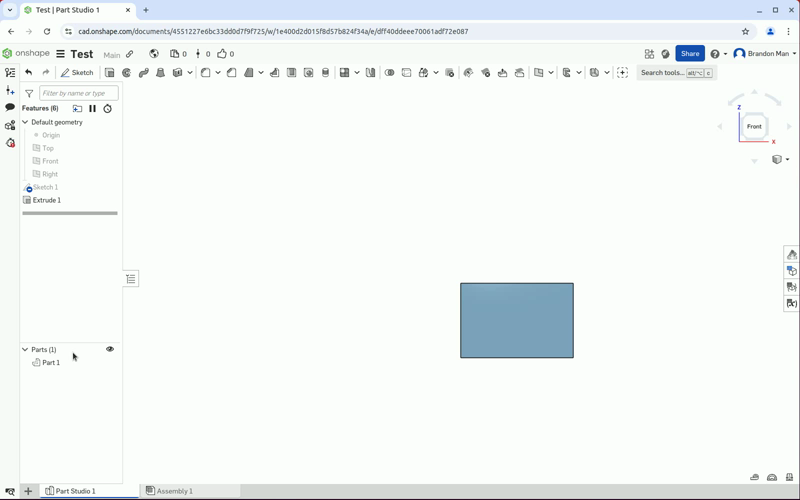
key(y)
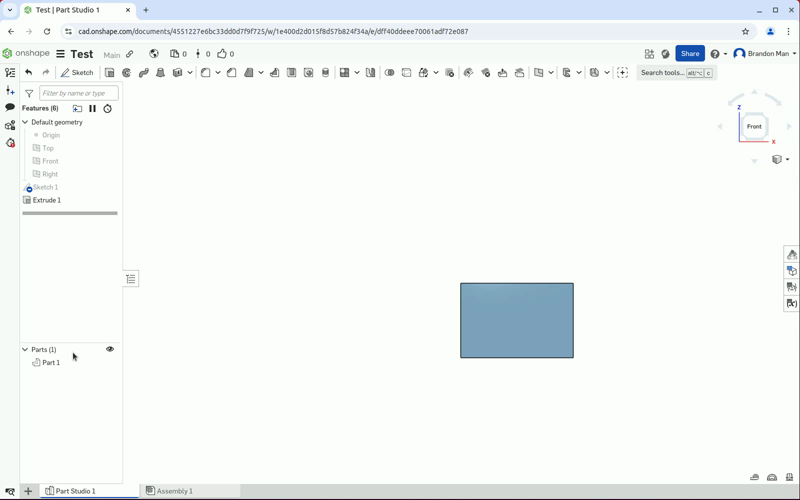
key(shift+p)
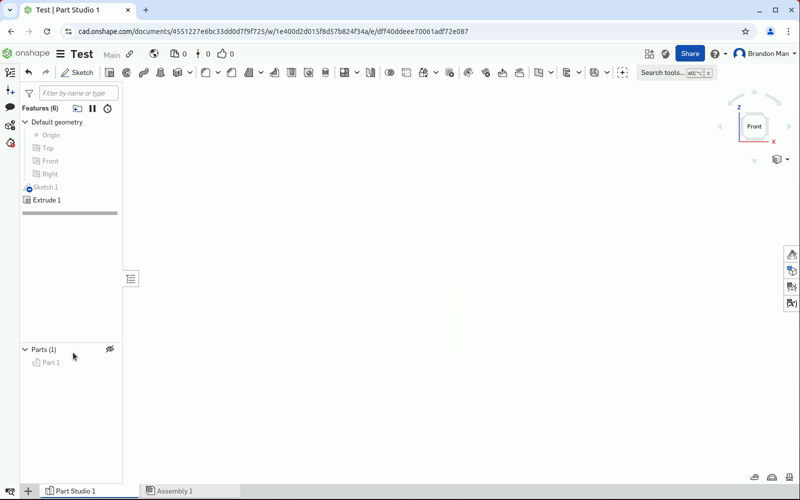
key(space)
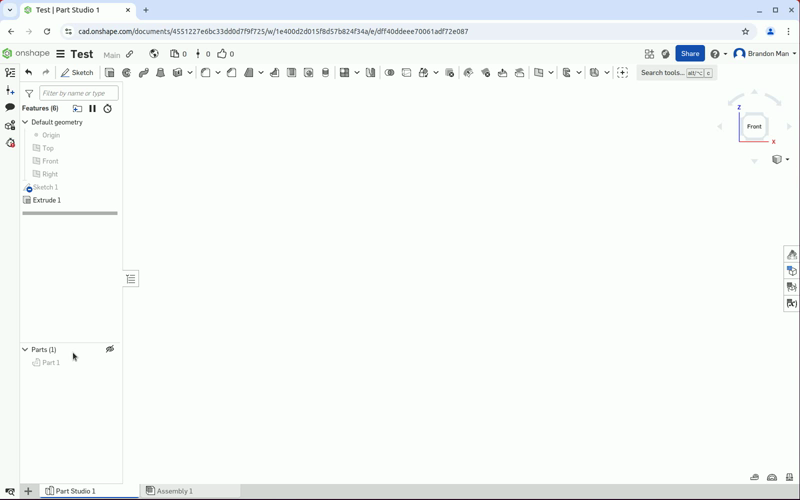
key_down(shift)
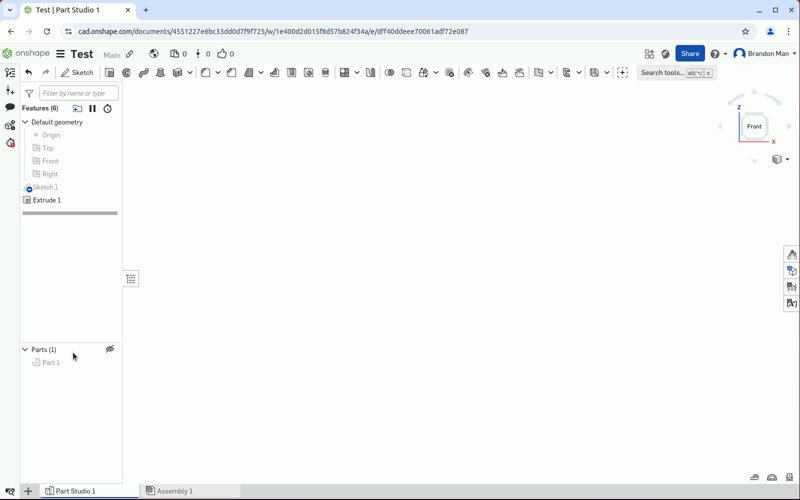
key(down)
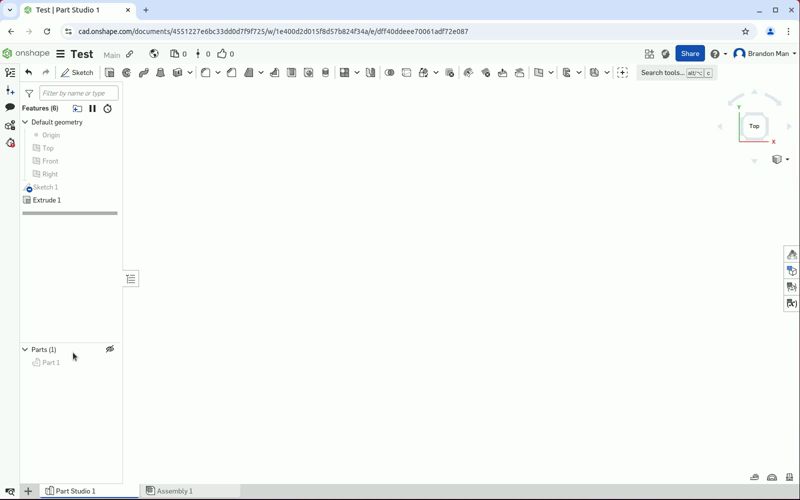
key_up(shift)
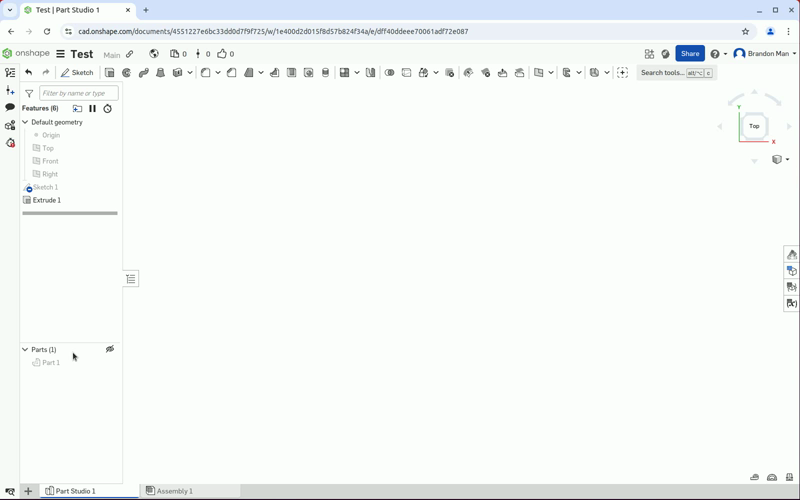
mouse_move(73, 352)
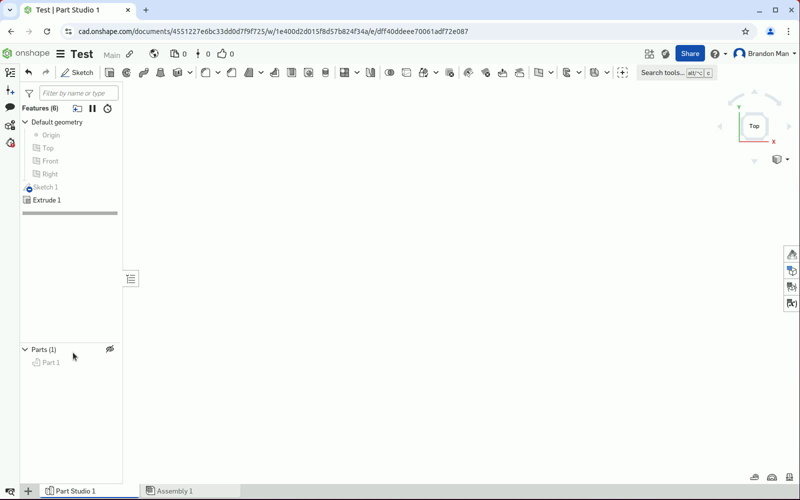
key(shift+y)
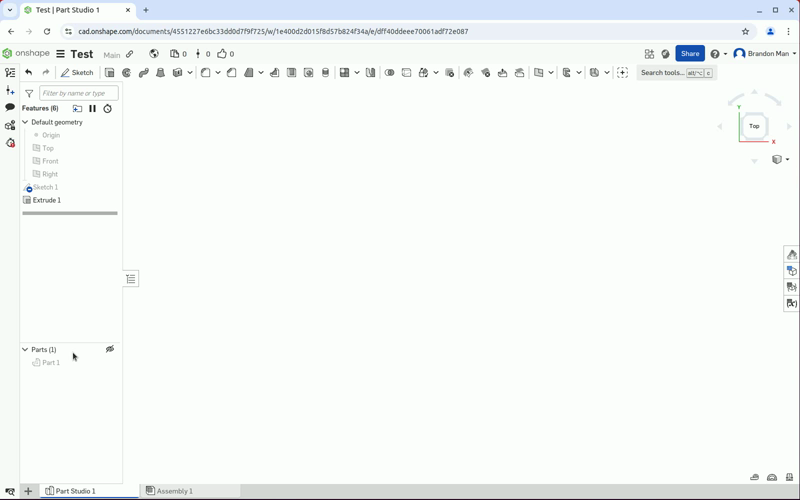
key(shift+s)
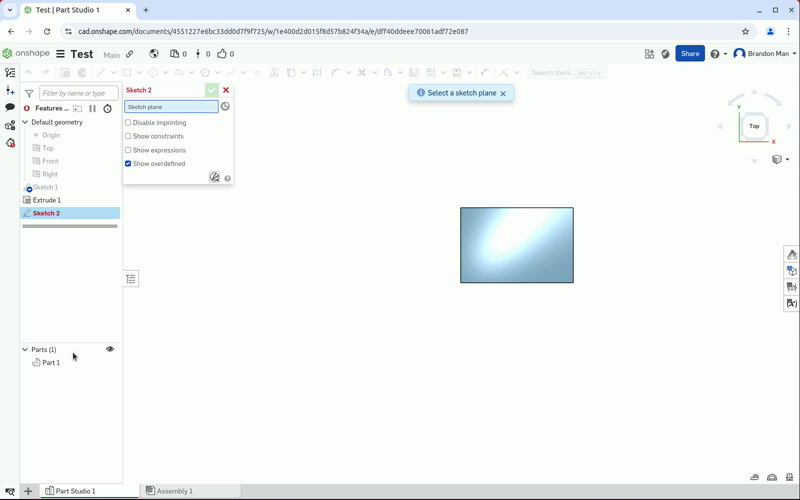
mouse_move(73, 150)
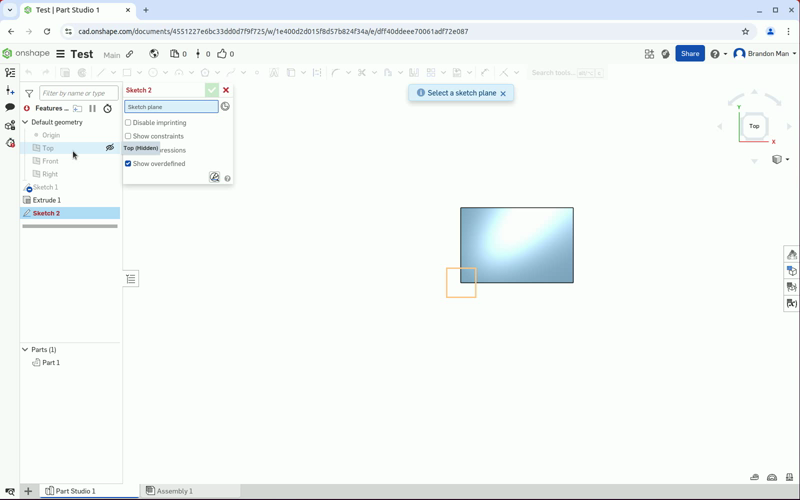
click(73, 150)
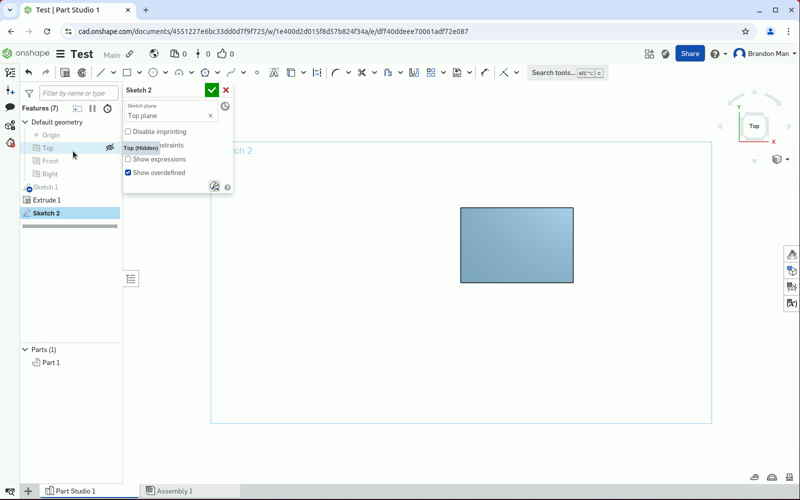
mouse_move(73, 352)
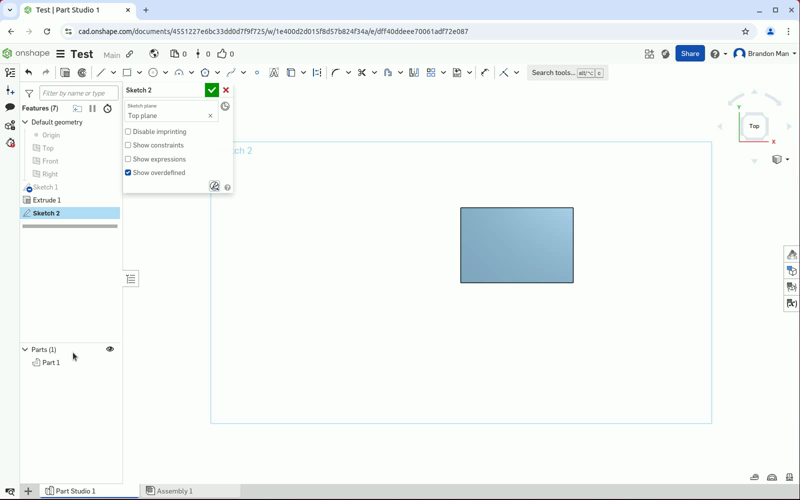
key(y)
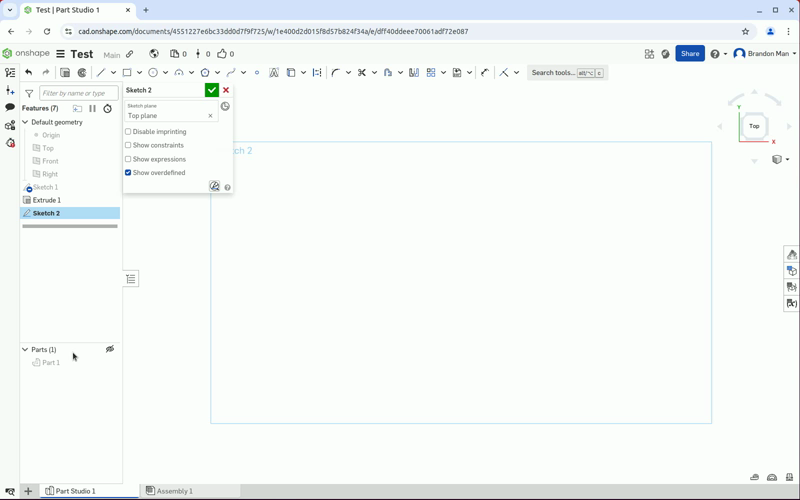
key(l)
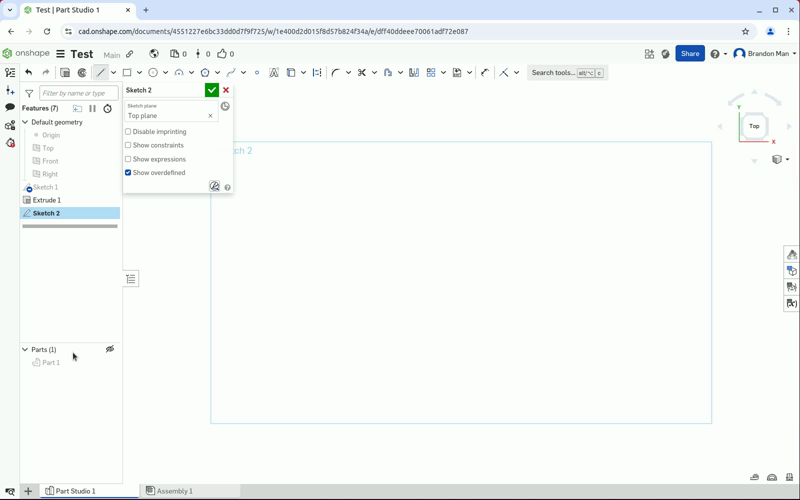
key_down(shift)
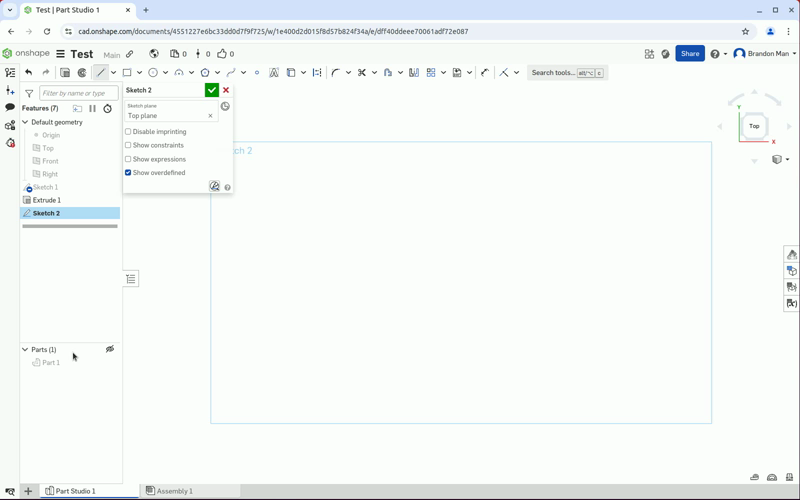
mouse_move(460, 207)
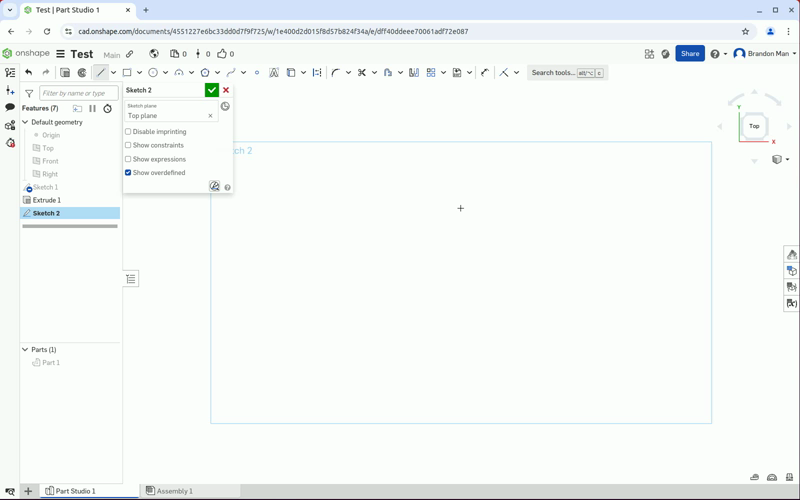
click(460, 207)
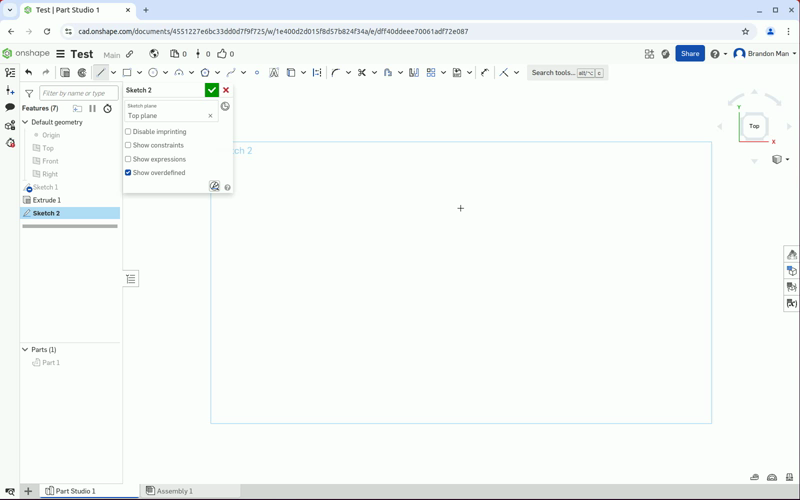
key_up(shift)
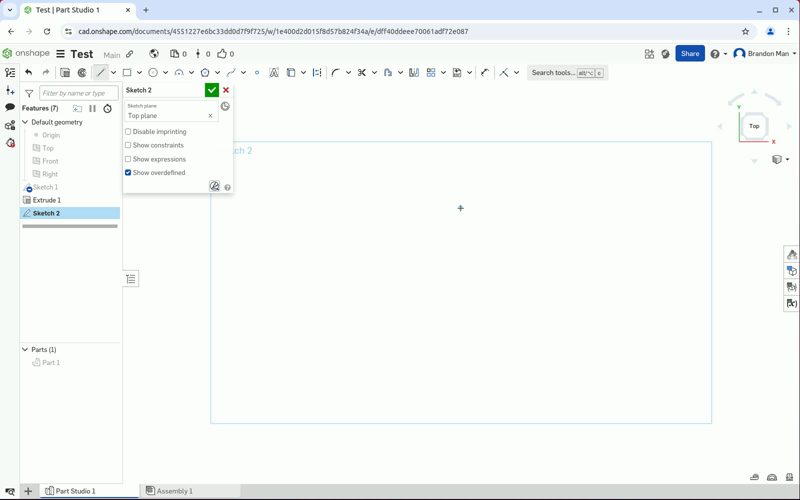
key_down(shift)
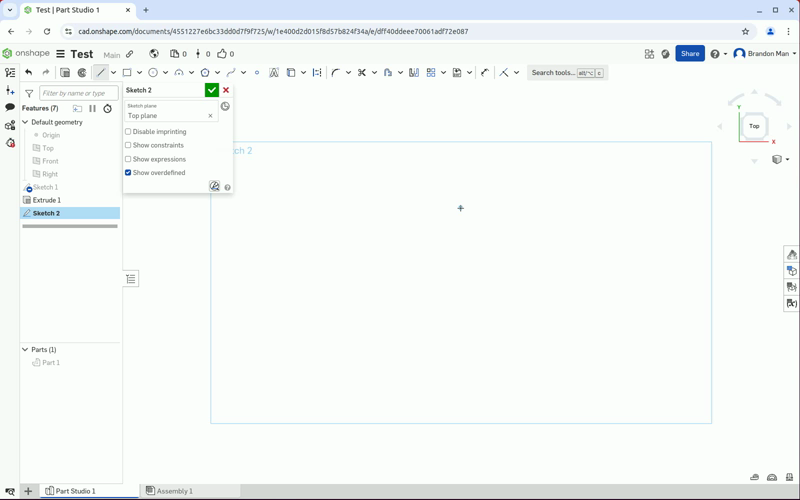
mouse_move(535, 282)
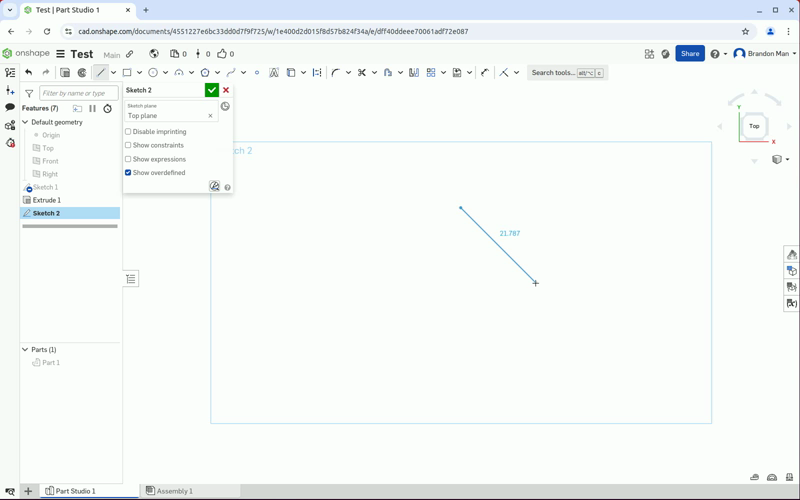
click(535, 282)
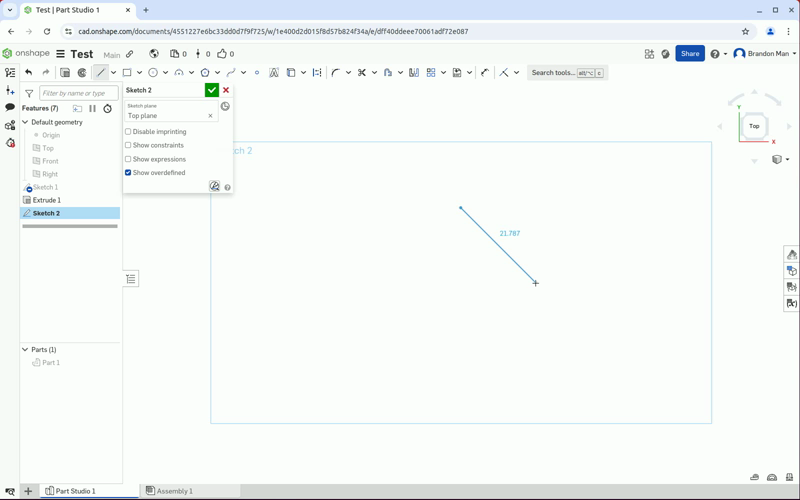
key_up(shift)
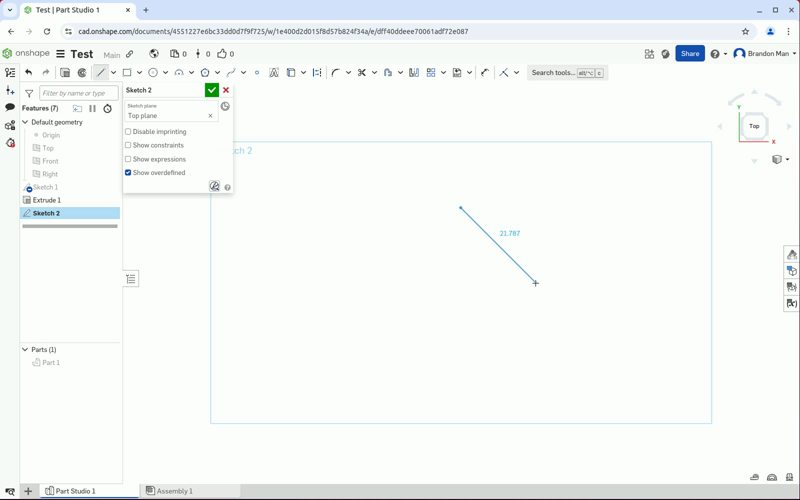
key_down(shift)
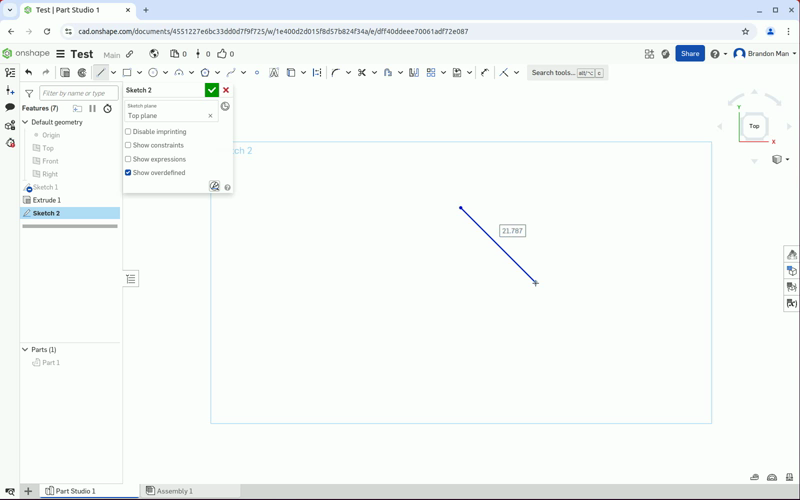
mouse_move(565, 282)
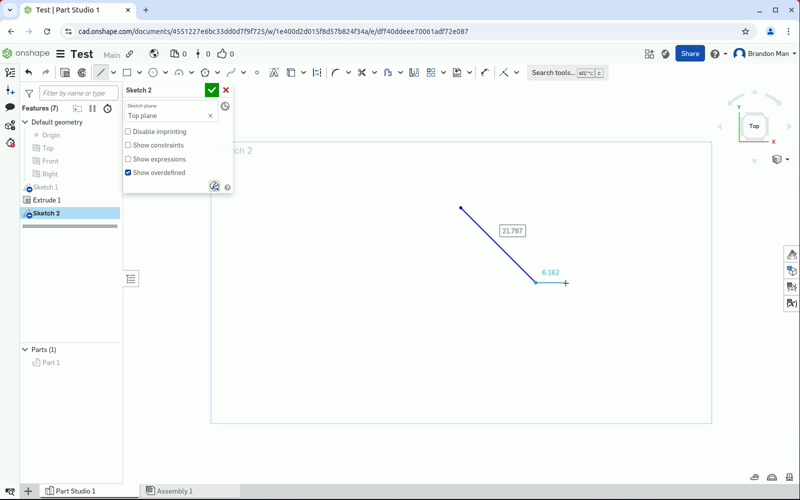
mouse_move(573, 282)
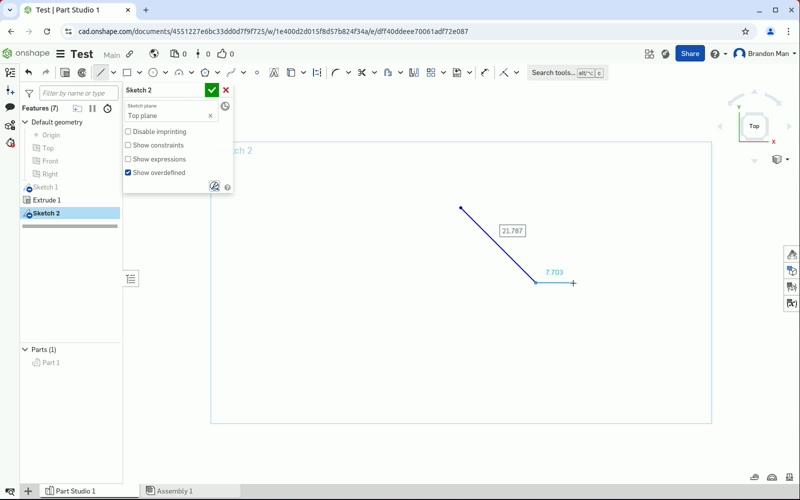
click(573, 282)
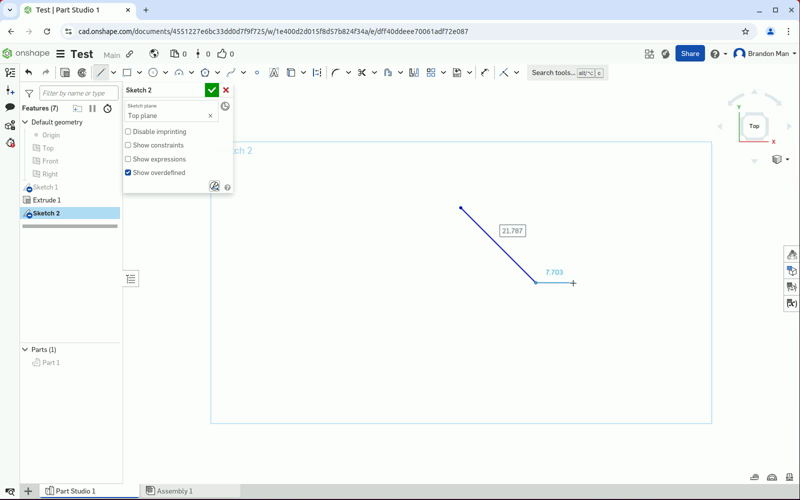
key_up(shift)
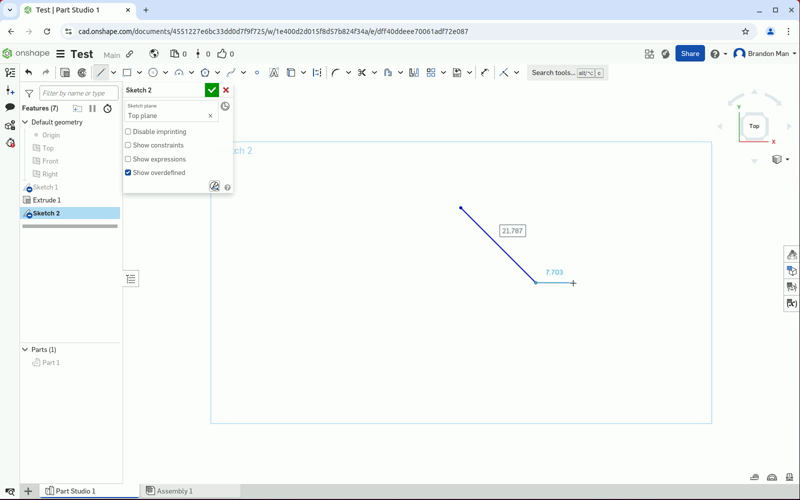
key_down(shift)
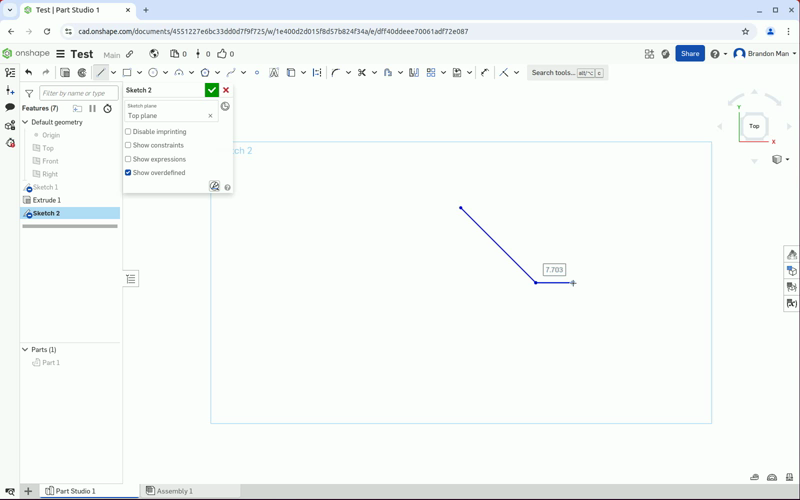
mouse_move(589, 282)
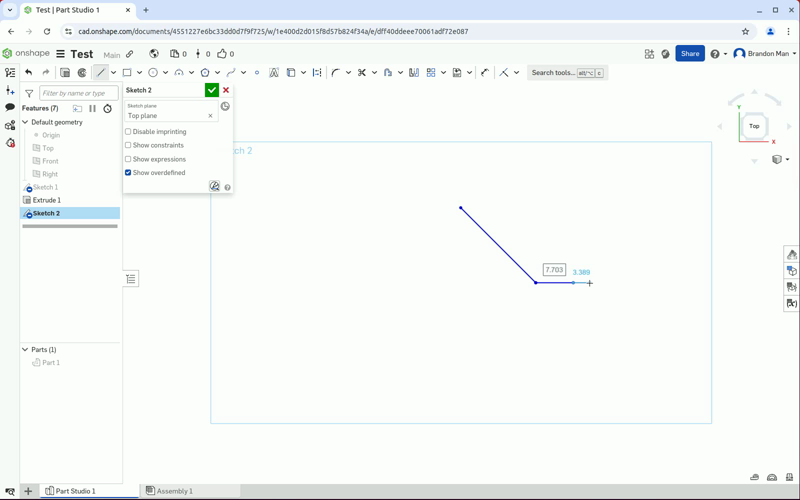
mouse_move(573, 263)
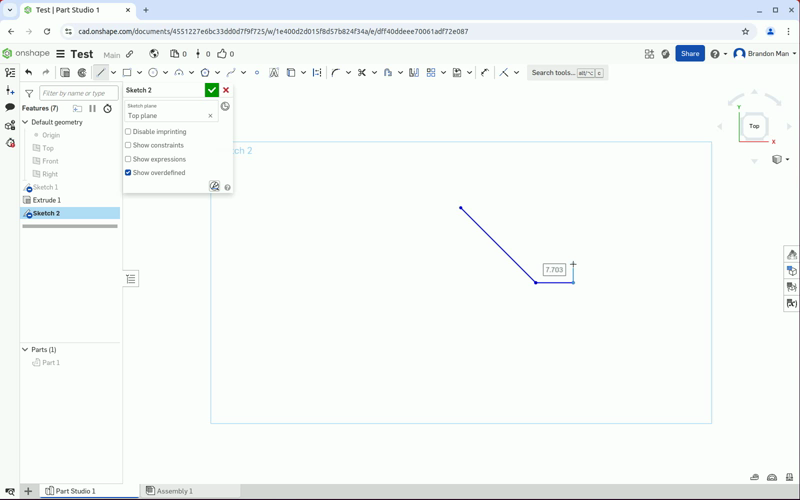
click(573, 263)
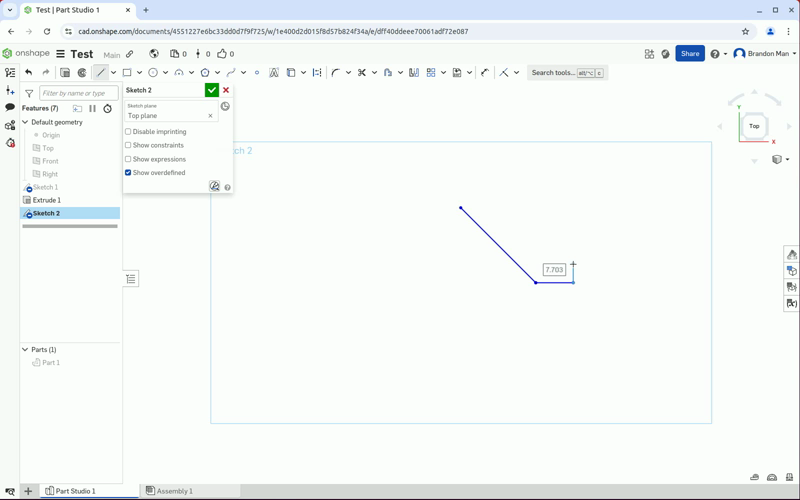
key_up(shift)
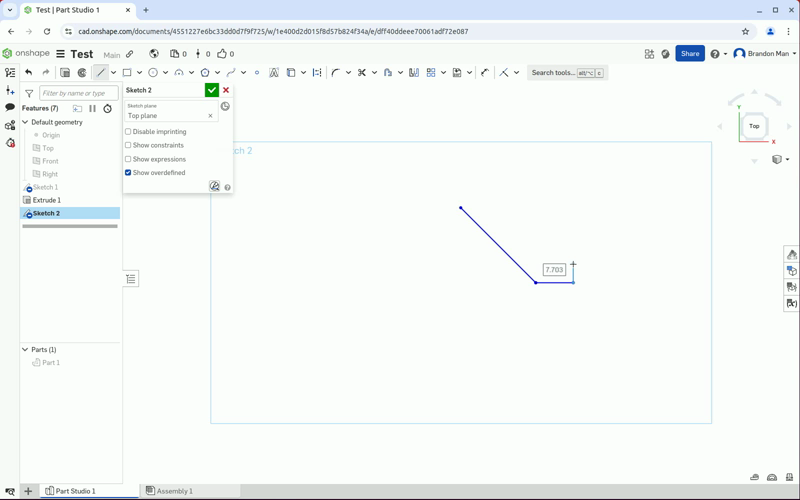
key_down(shift)
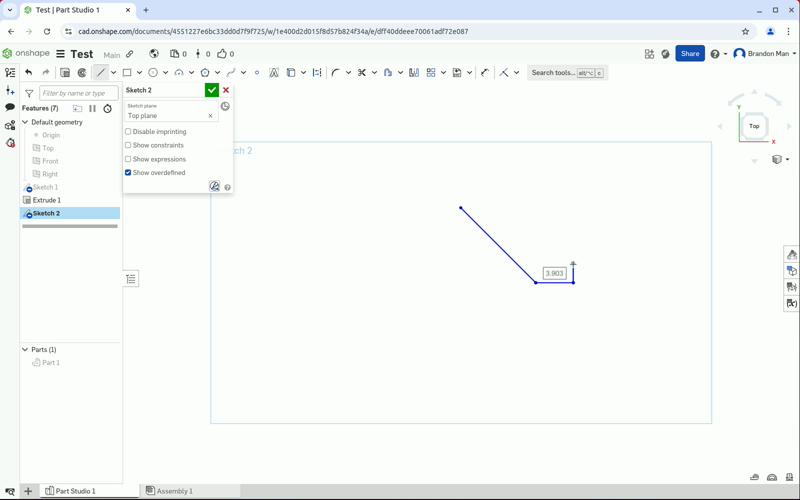
mouse_move(517, 207)
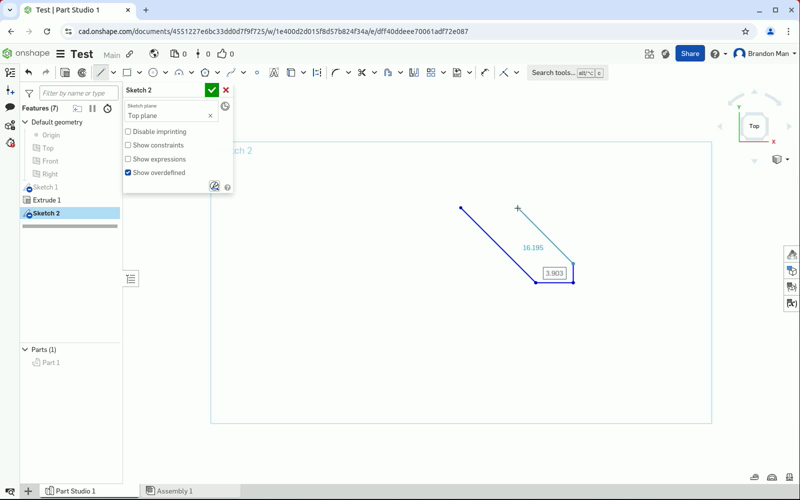
click(517, 207)
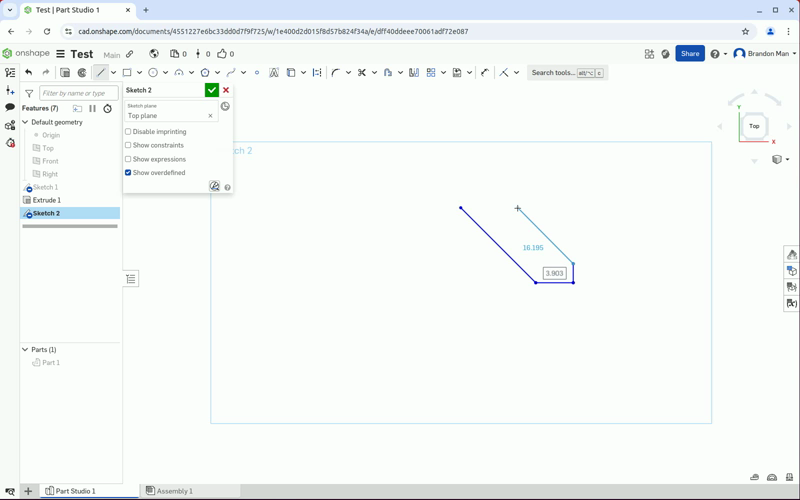
key_up(shift)
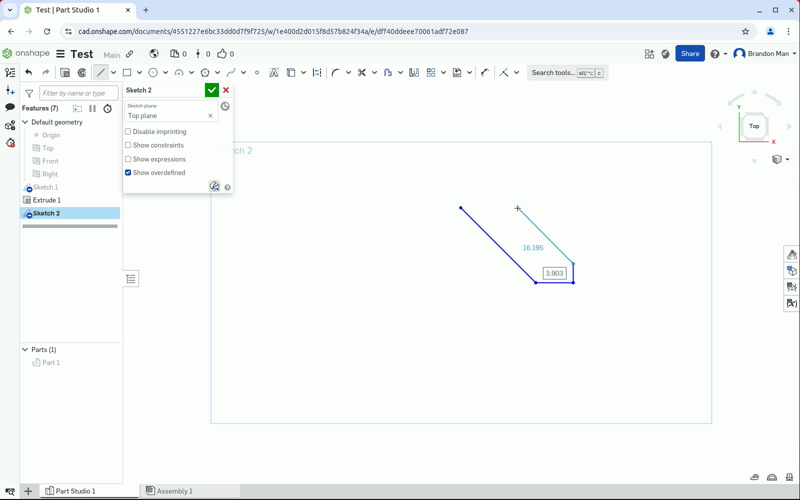
mouse_move(547, 207)
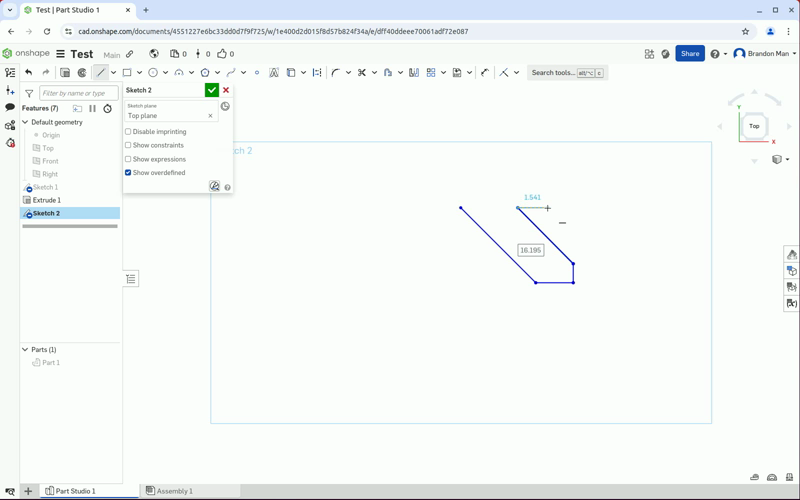
key_down(shift)
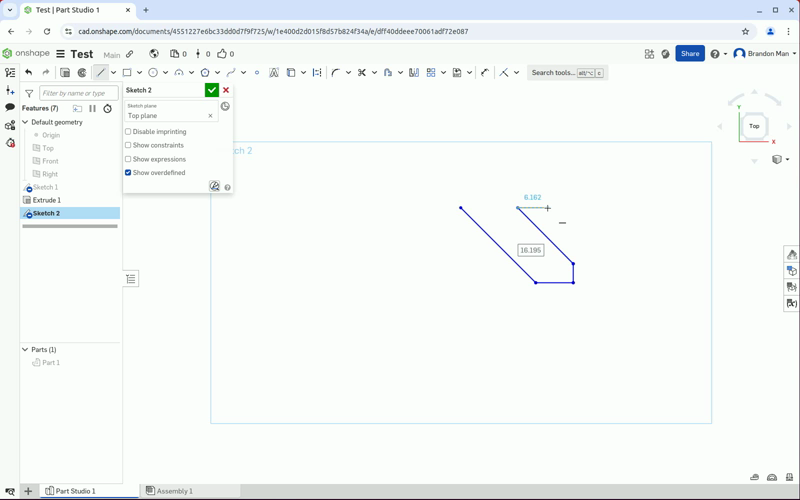
mouse_move(460, 207)
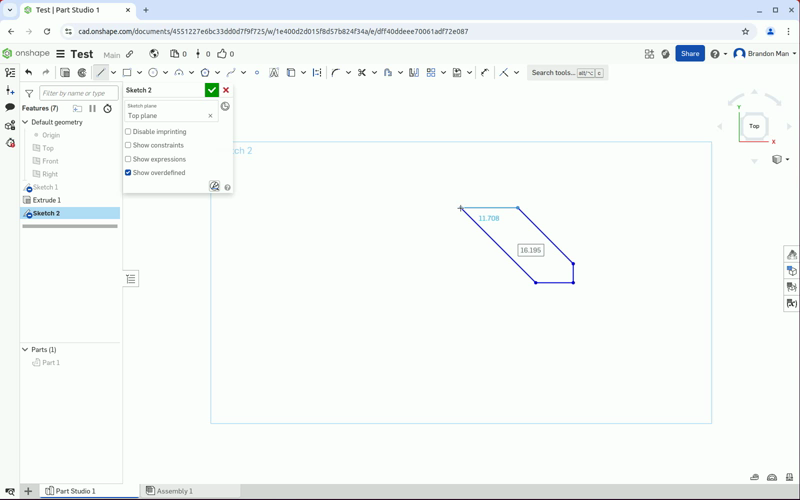
key_up(shift)
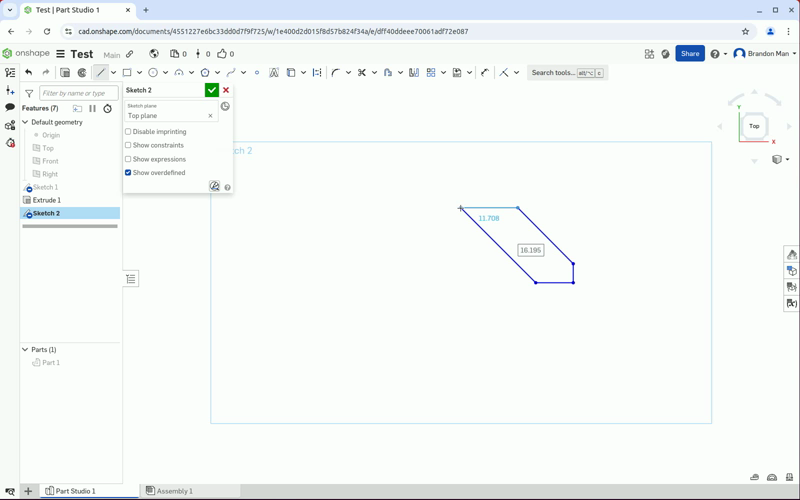
click(460, 207)
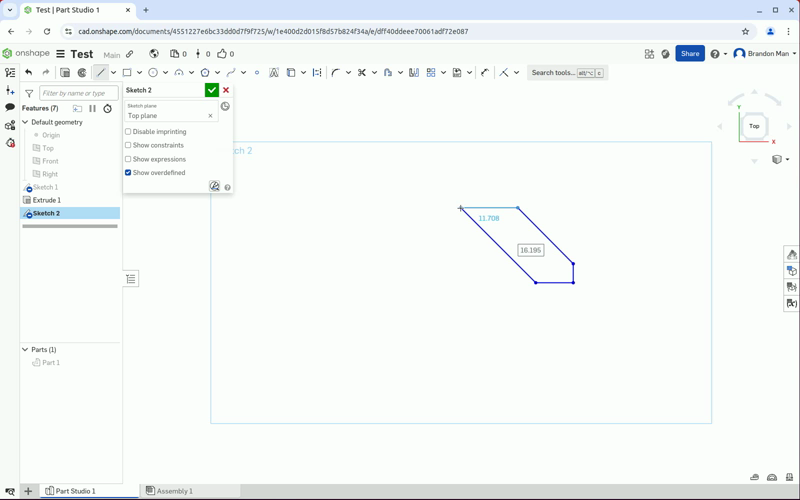
key(esc)
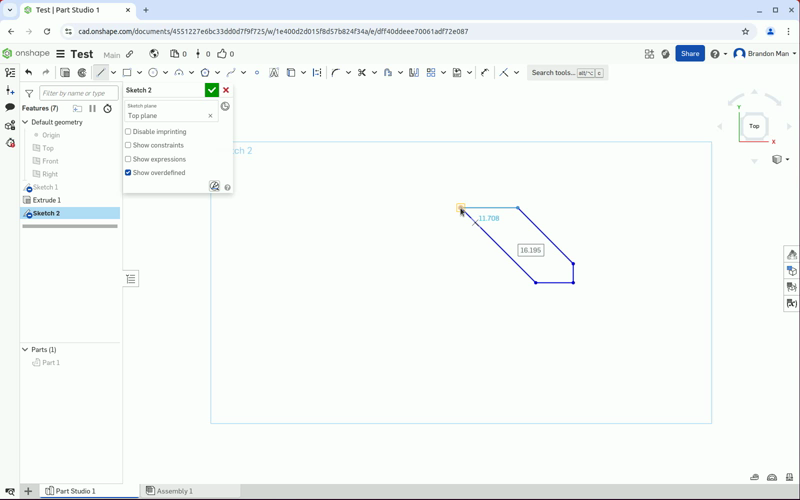
mouse_move(509, 236)
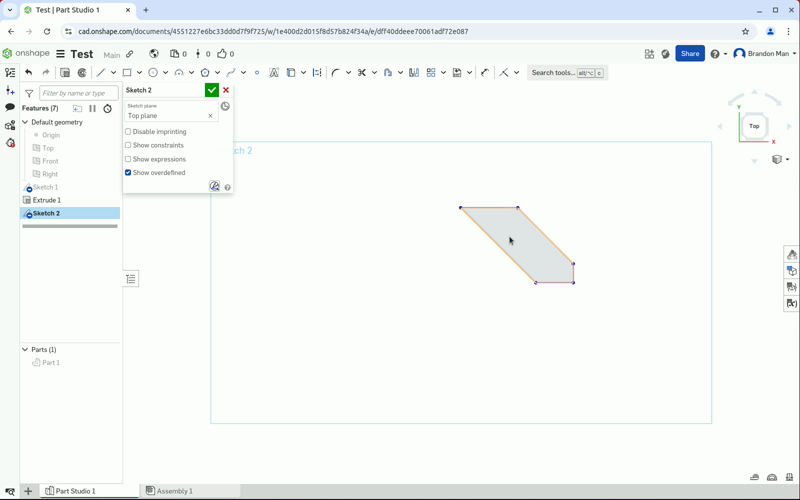
click(509, 236)
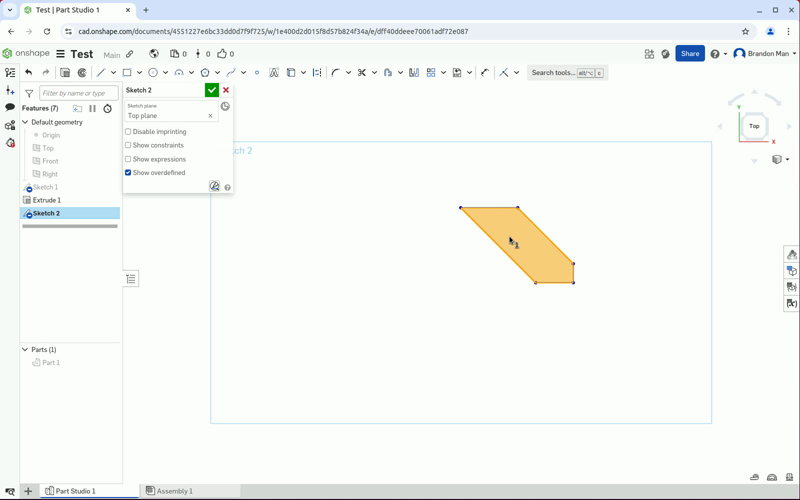
mouse_move(73, 352)
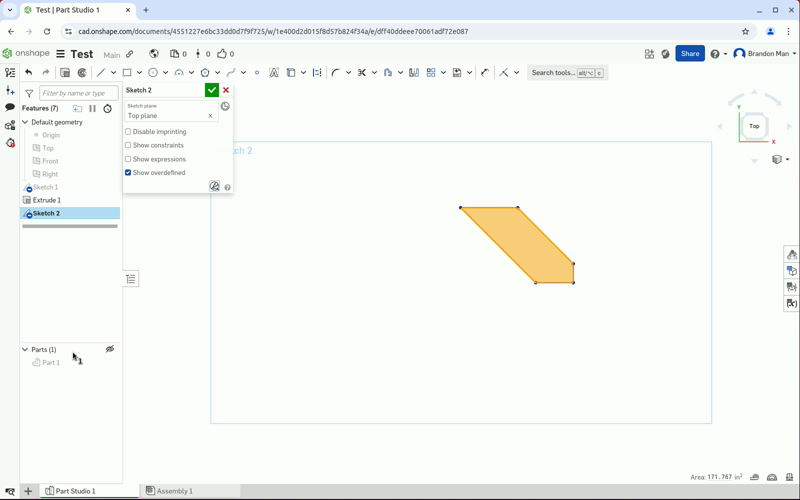
key(shift+y)
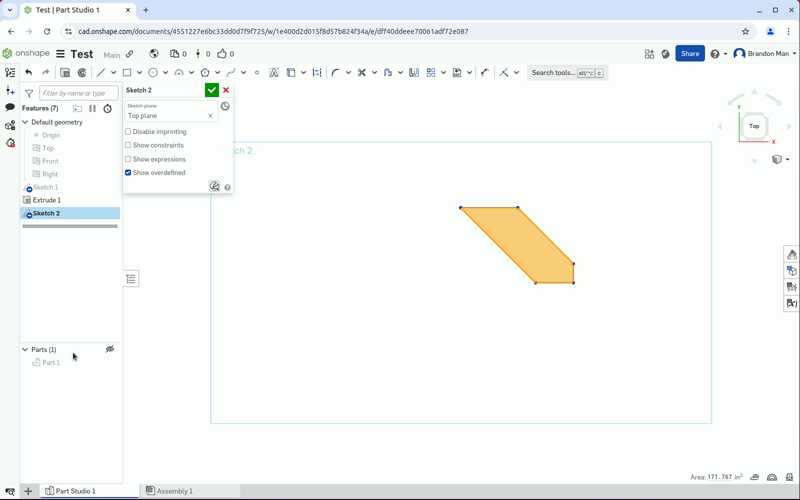
key(shift+e)
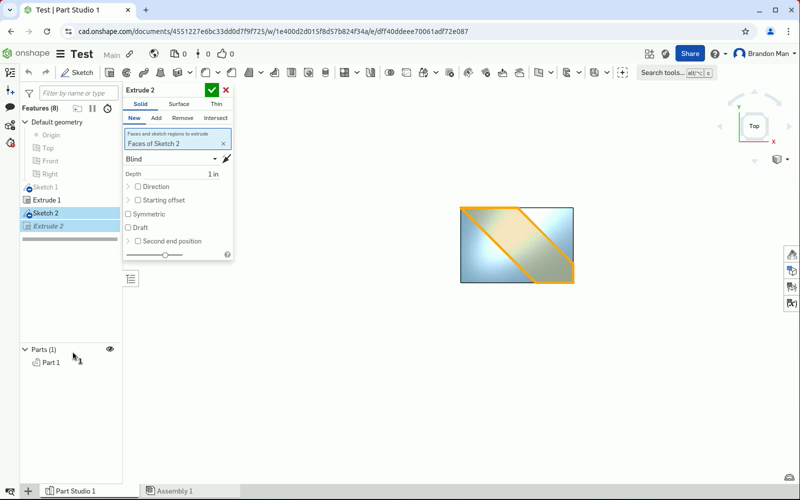
mouse_move(143, 106)
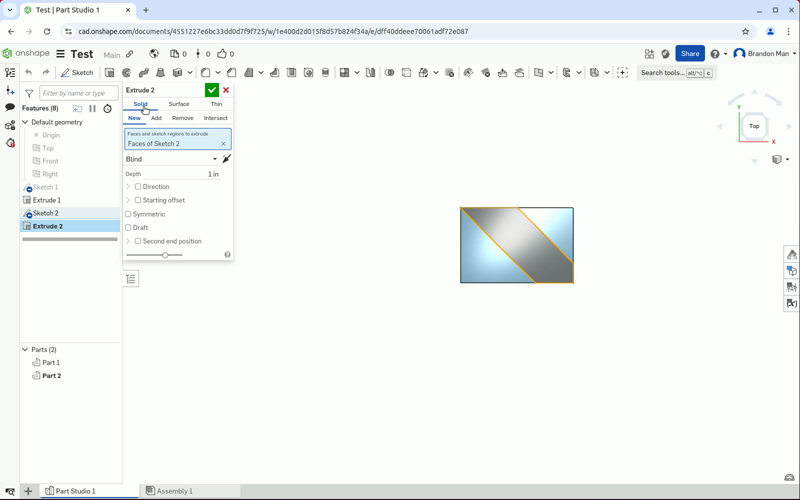
click(143, 106)
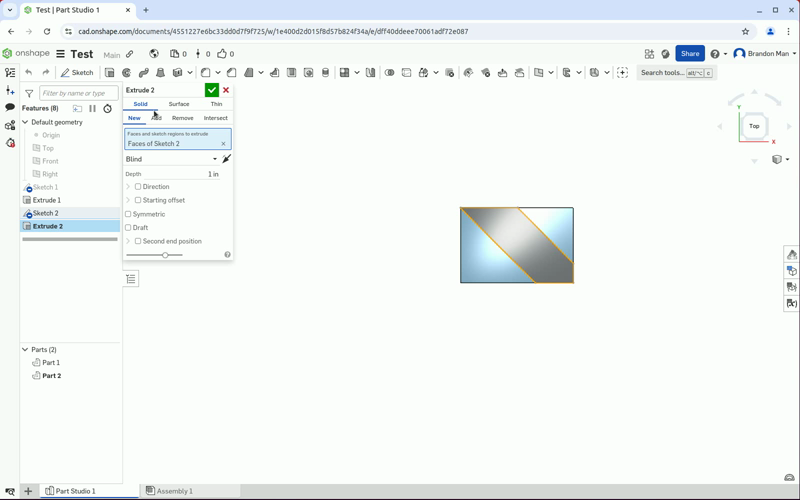
mouse_move(186, 120)
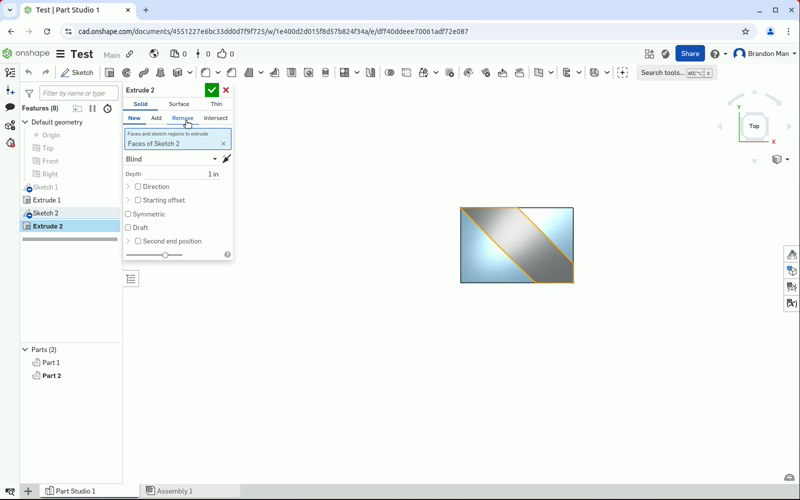
click(186, 120)
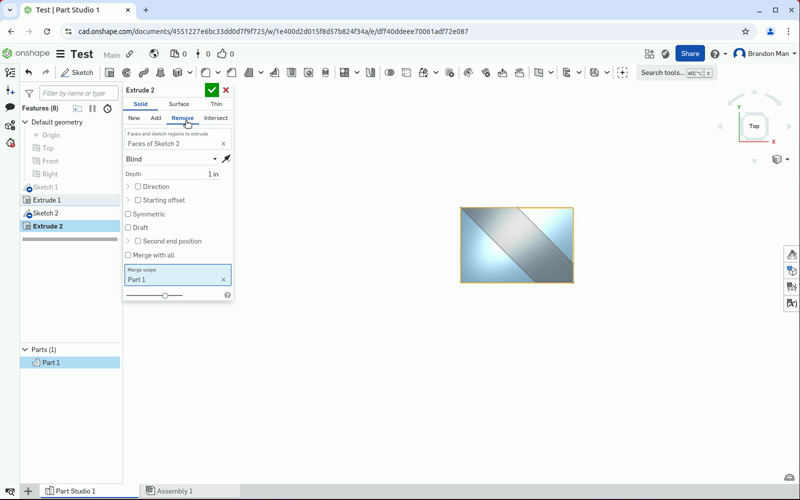
key(tab, 4)
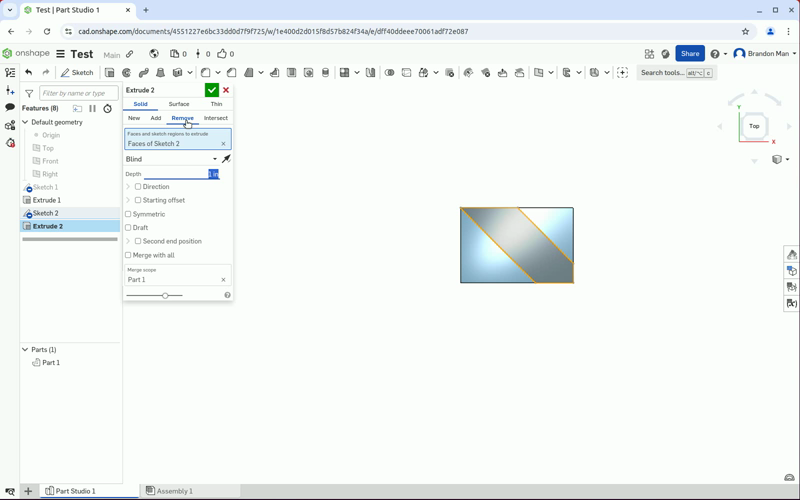
text(7.703)
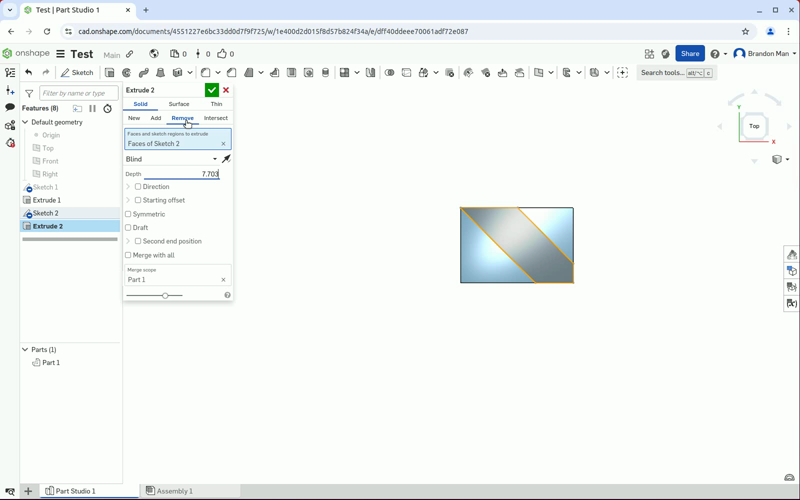
key(tab, 6)
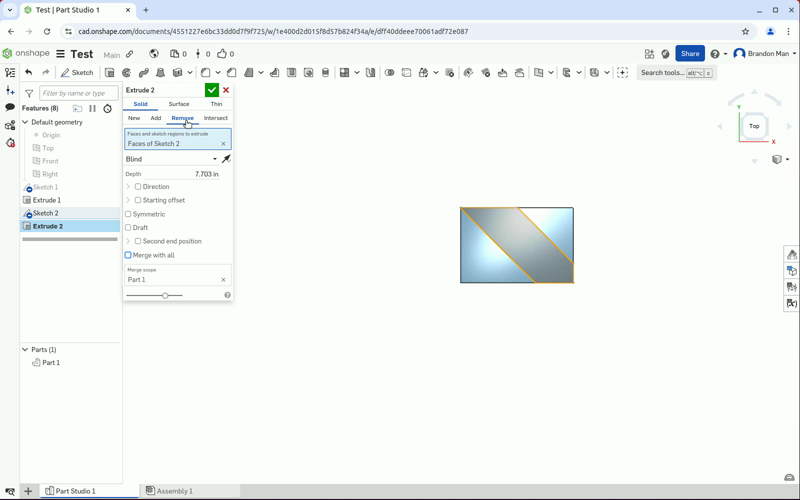
key(space)
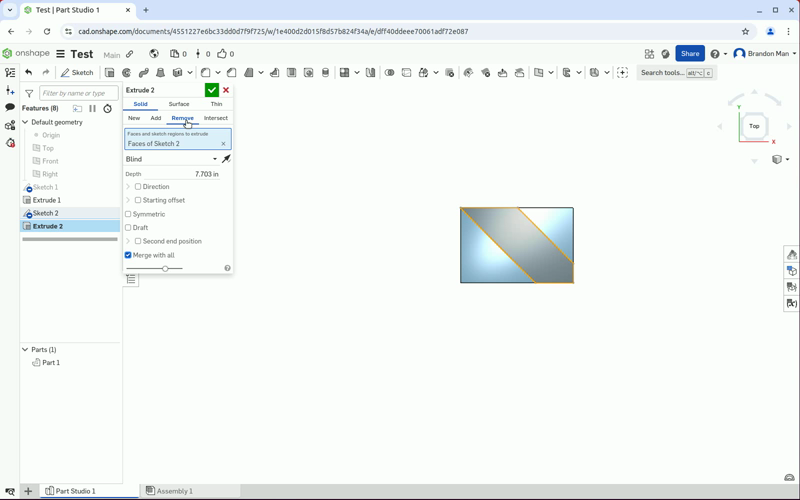
key(enter)
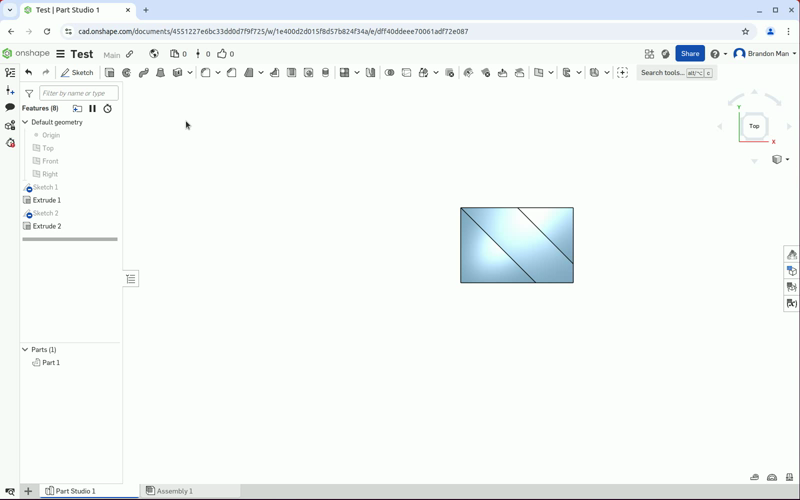
key(shift+h)
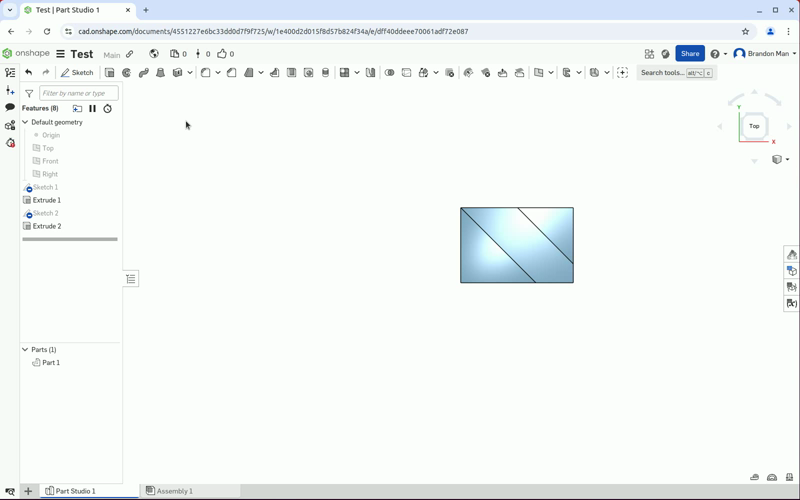
key(shift+h)
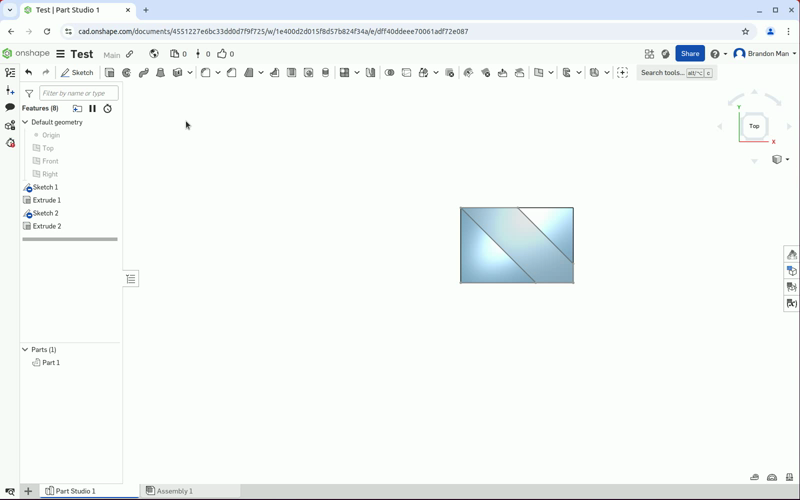
key(shift+7)
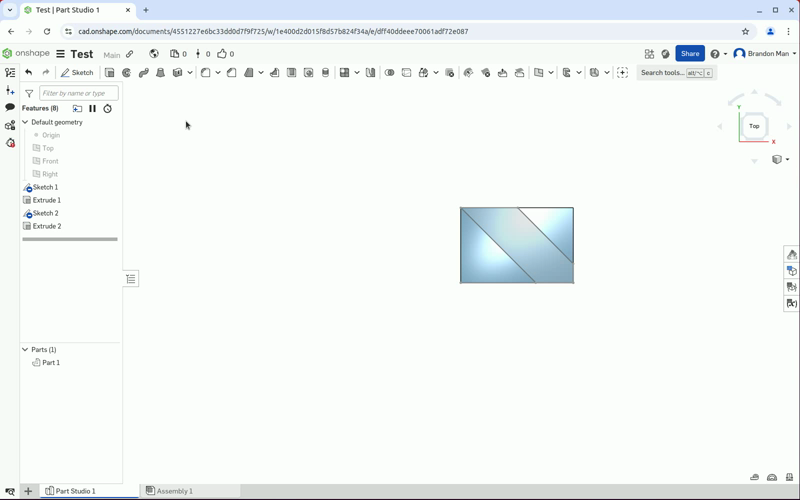
key(up, 3)
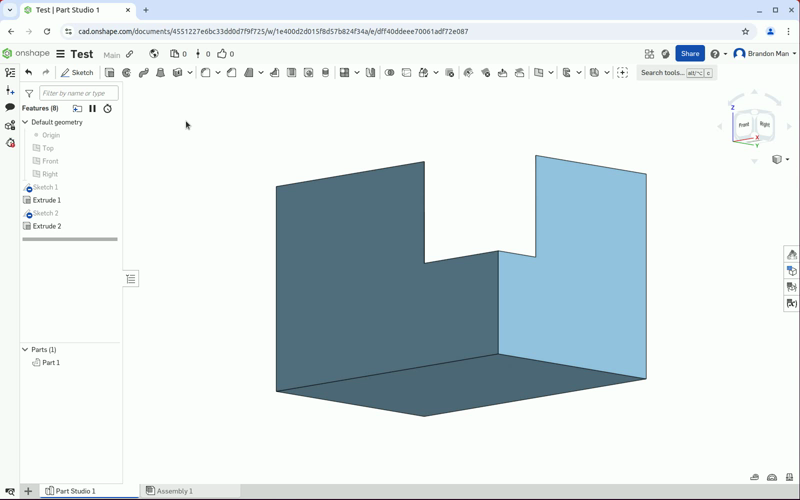
key(left, 3)
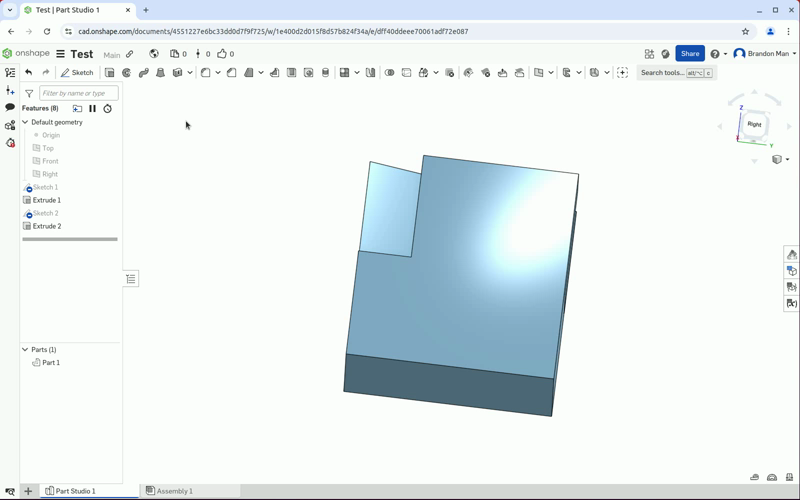
key(right, 3)
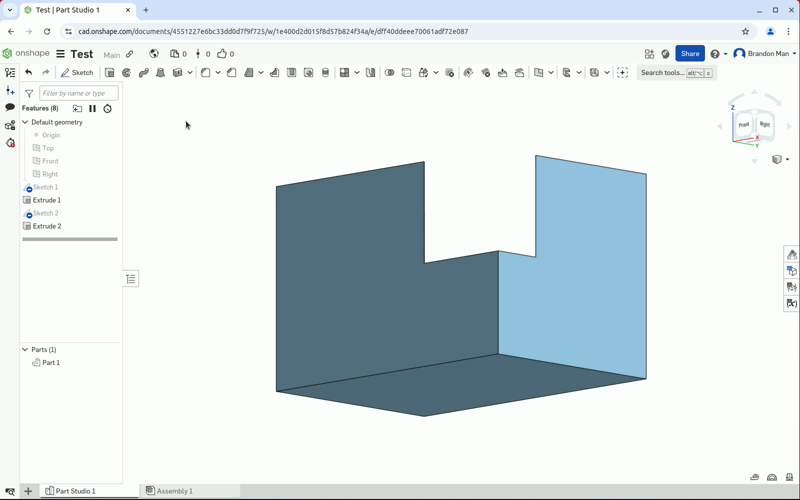
key(down, 3)
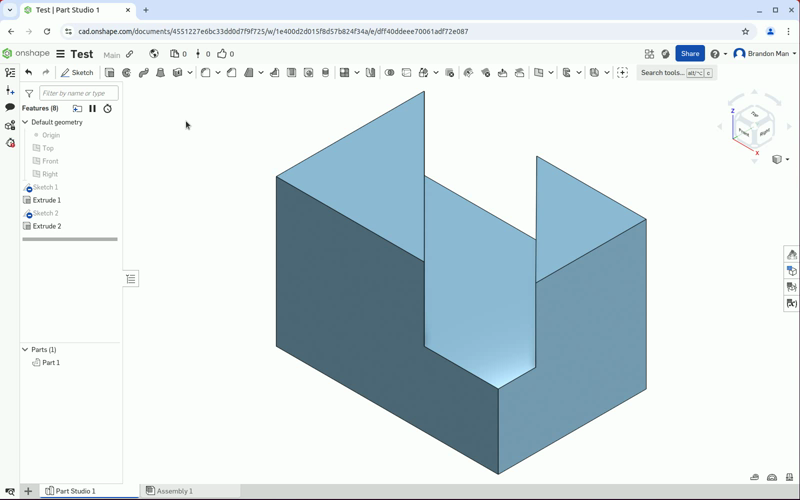
mouse_move(73, 189)
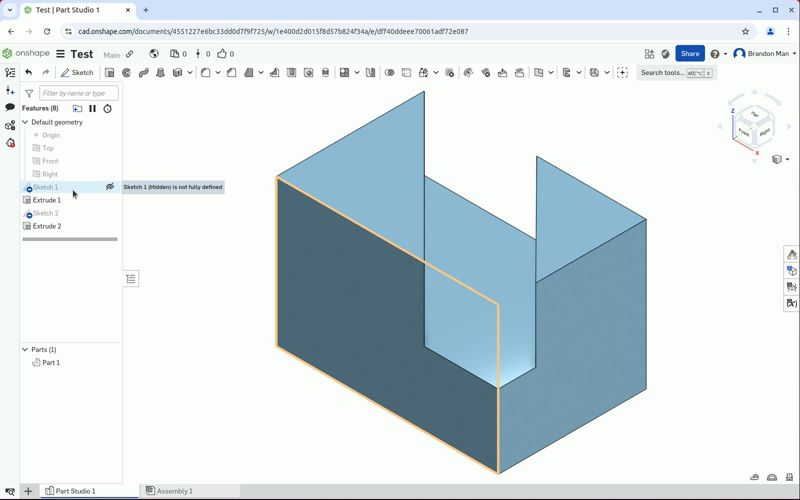
click(73, 189)